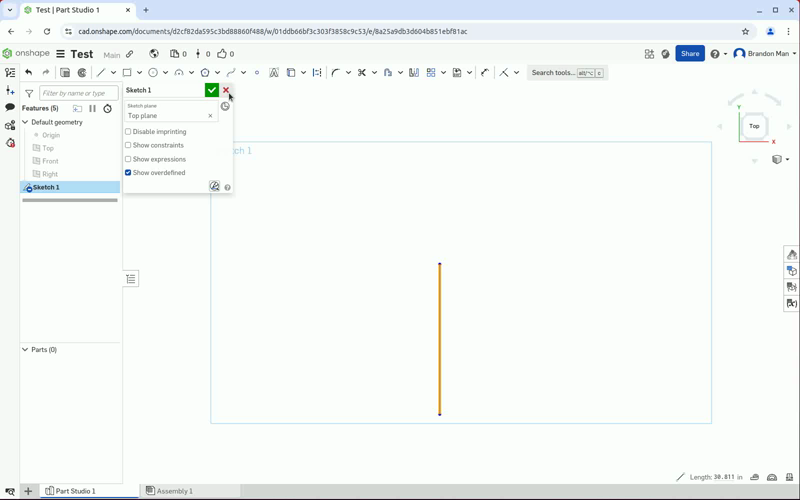
key(shift+h)
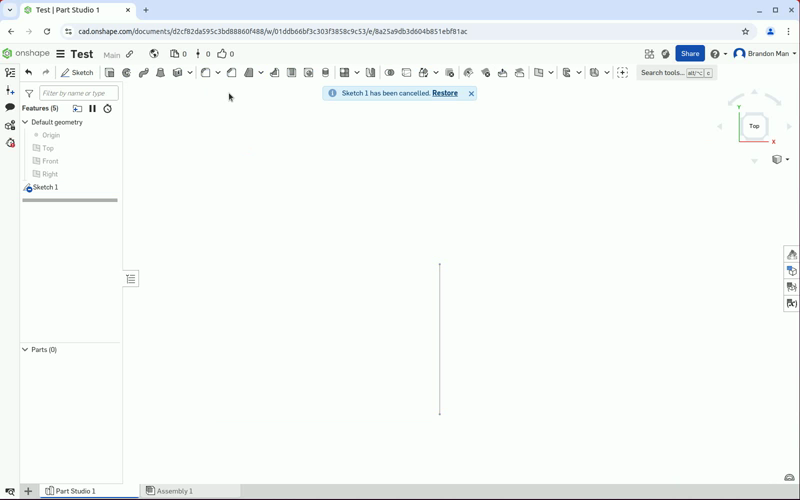
key(shift+s)
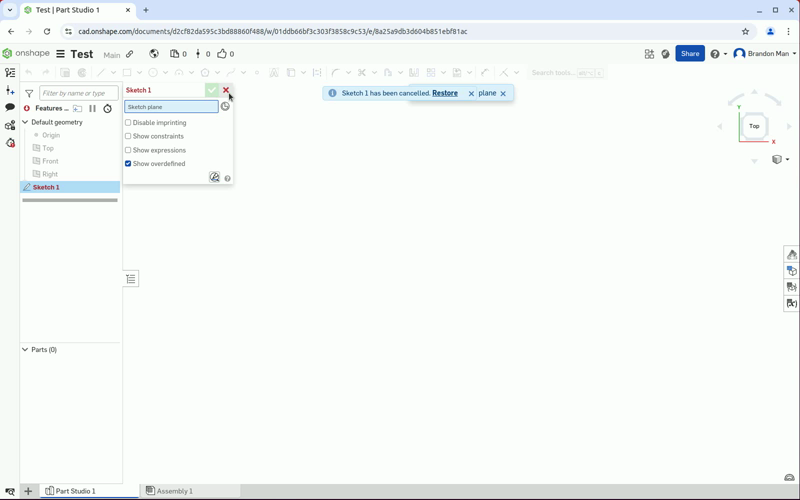
mouse_move(73, 150)
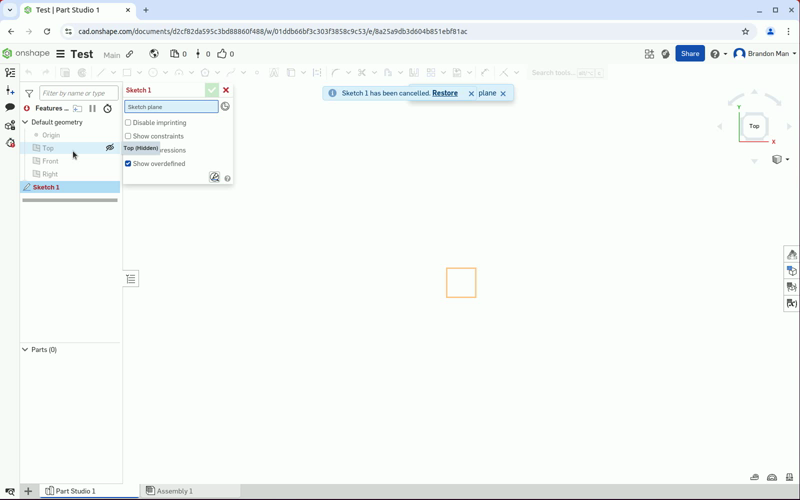
click(73, 150)
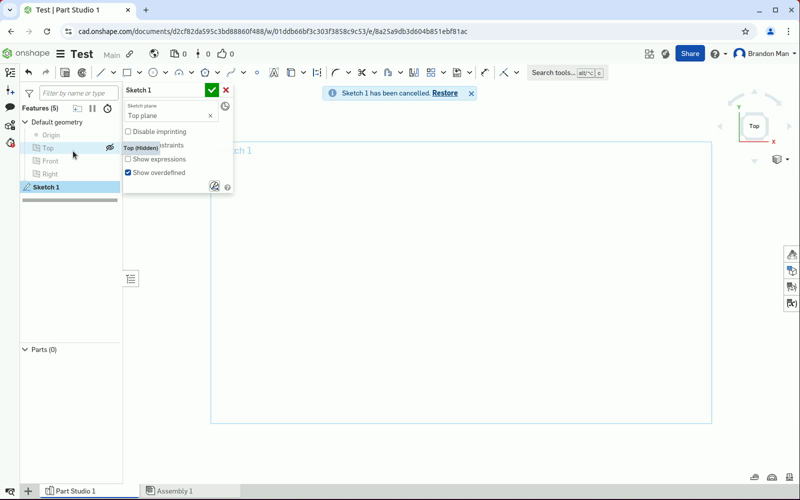
mouse_move(73, 352)
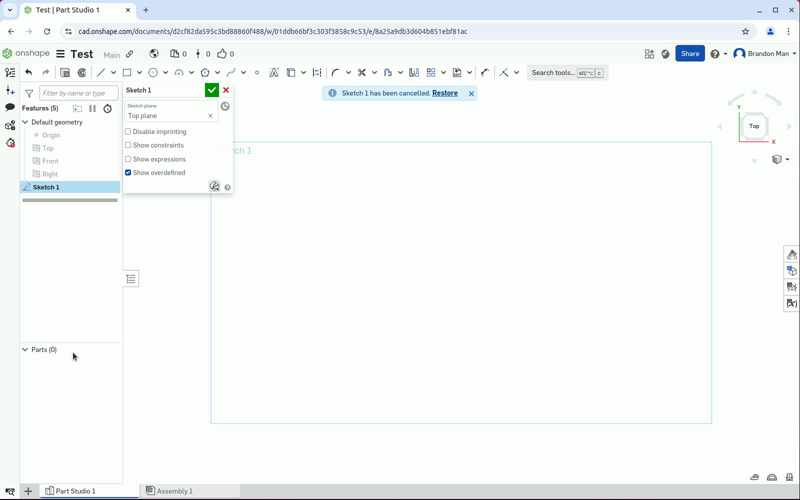
key(y)
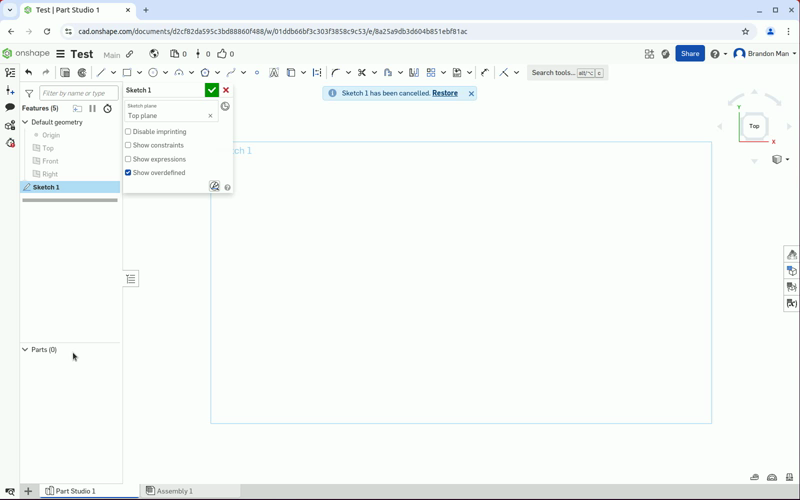
key(c)
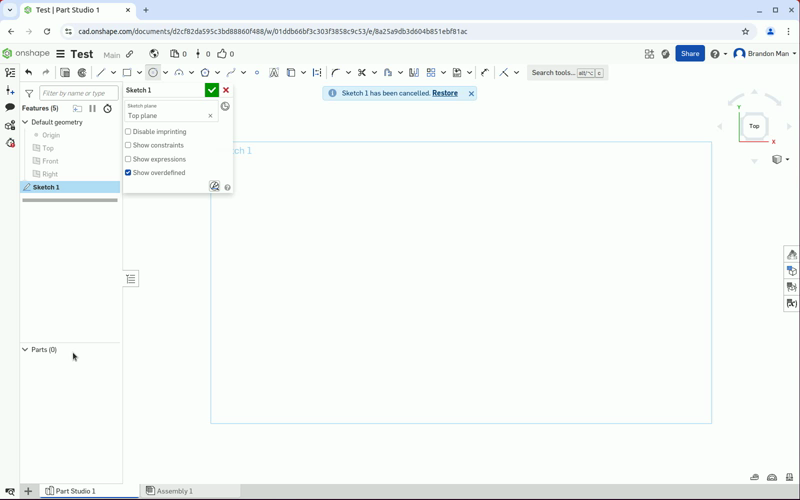
key_down(shift)
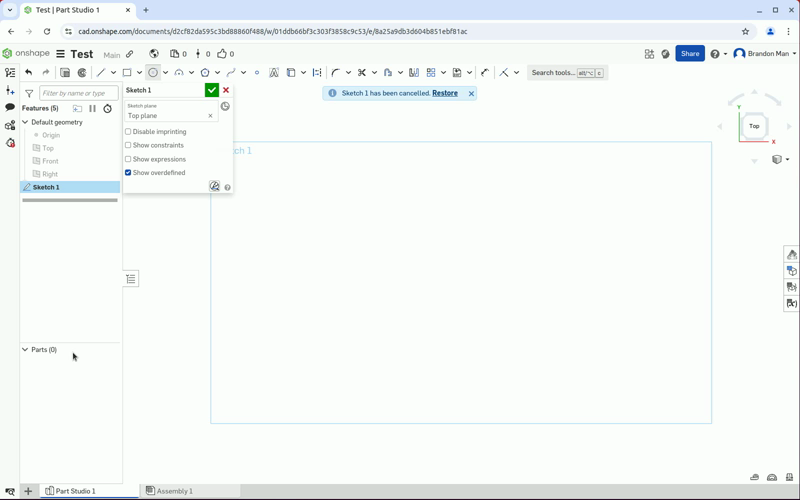
mouse_move(461, 282)
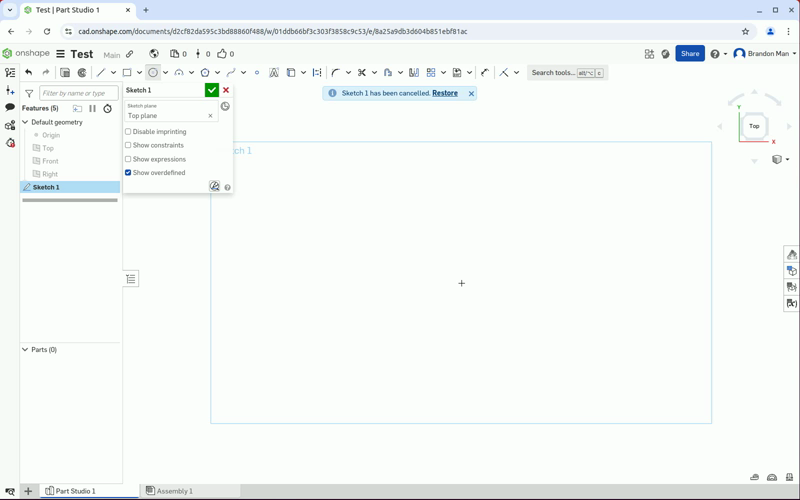
click(461, 282)
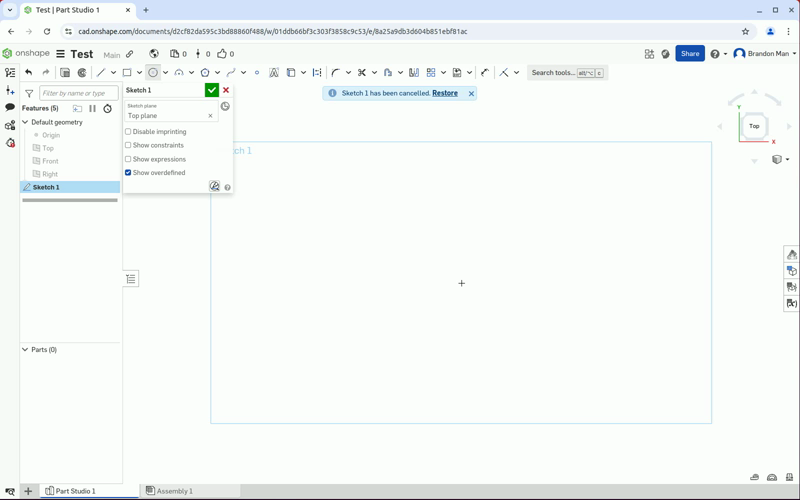
key_up(shift)
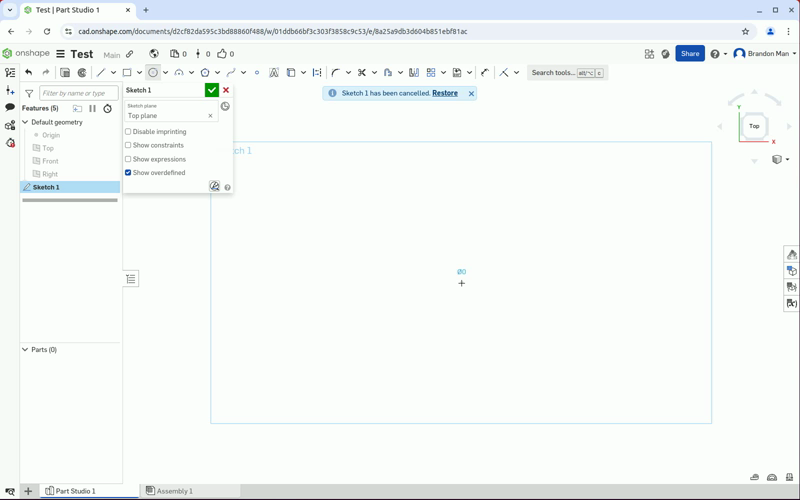
mouse_move(473, 282)
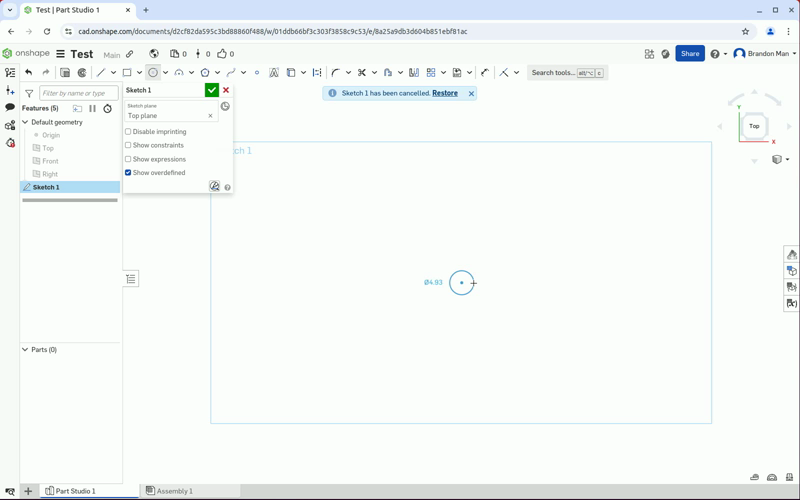
click(473, 282)
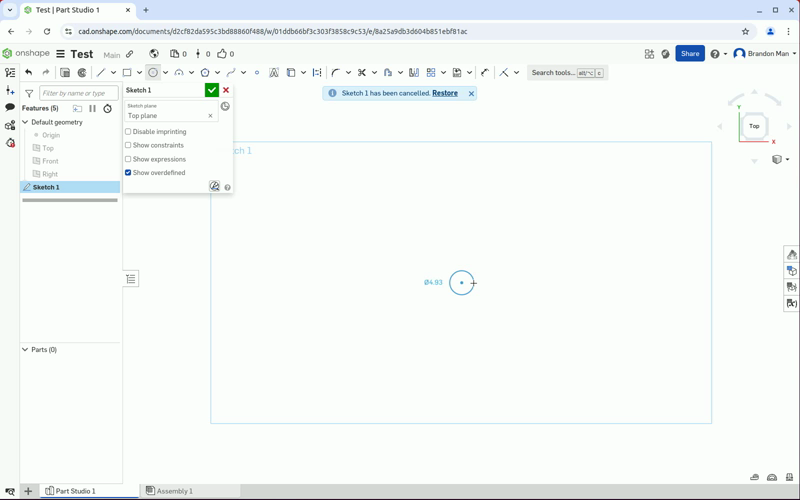
key(esc)
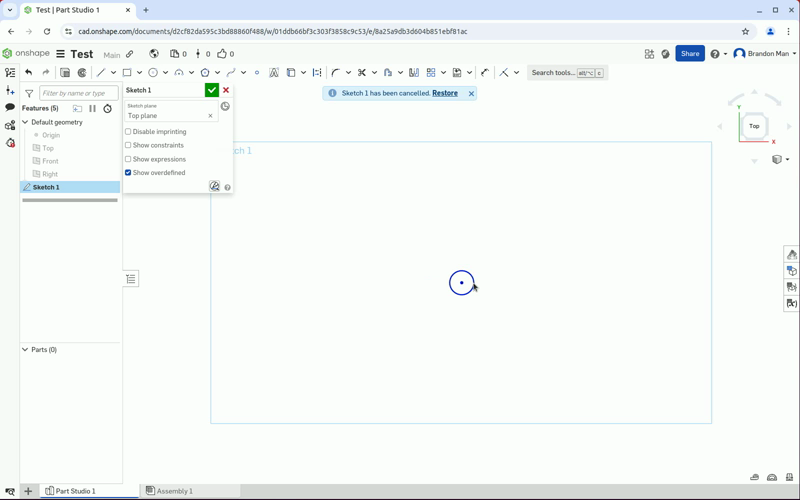
key(c)
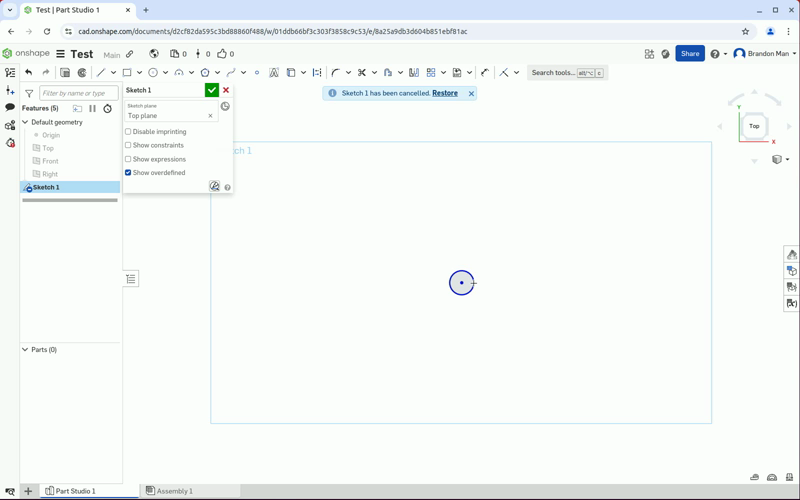
key_down(shift)
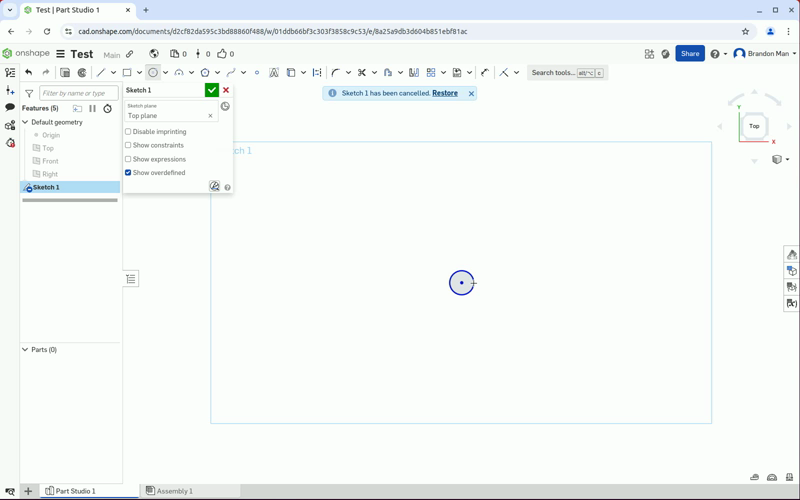
mouse_move(461, 282)
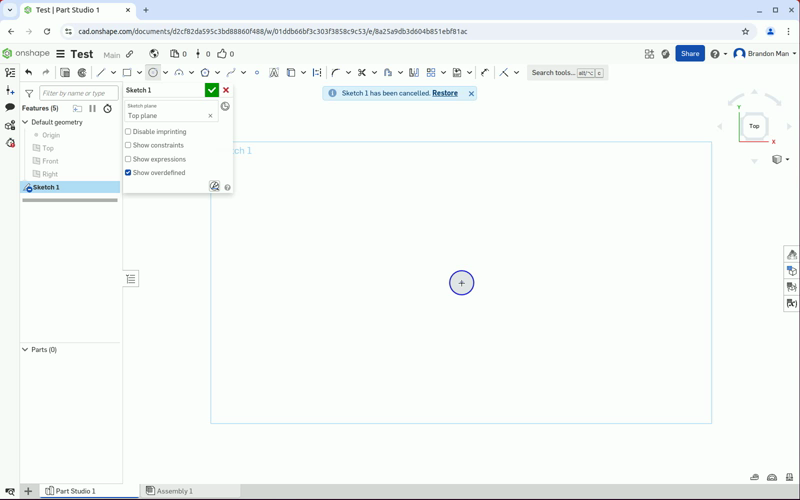
click(461, 282)
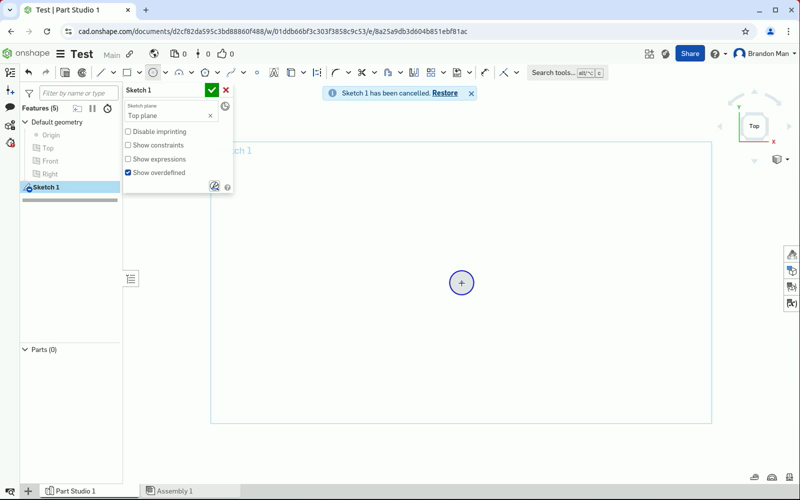
key_up(shift)
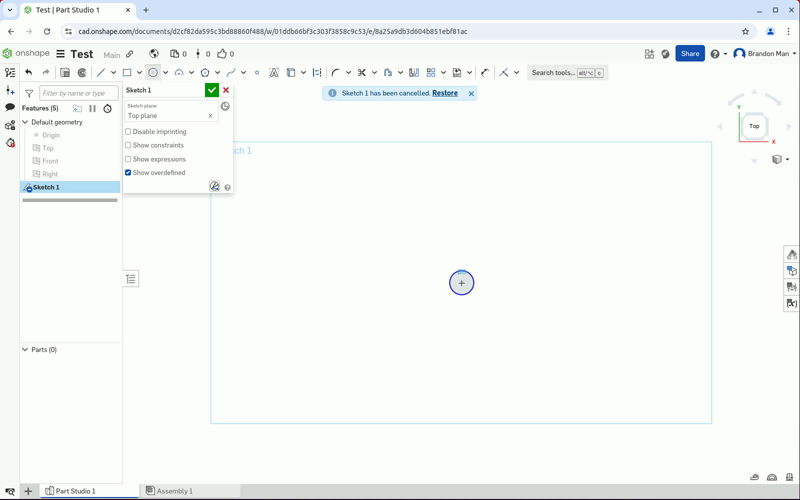
mouse_move(467, 282)
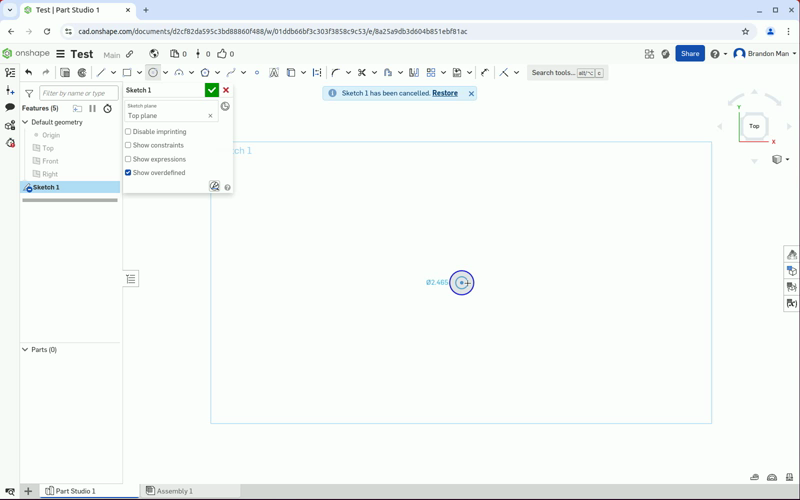
click(467, 282)
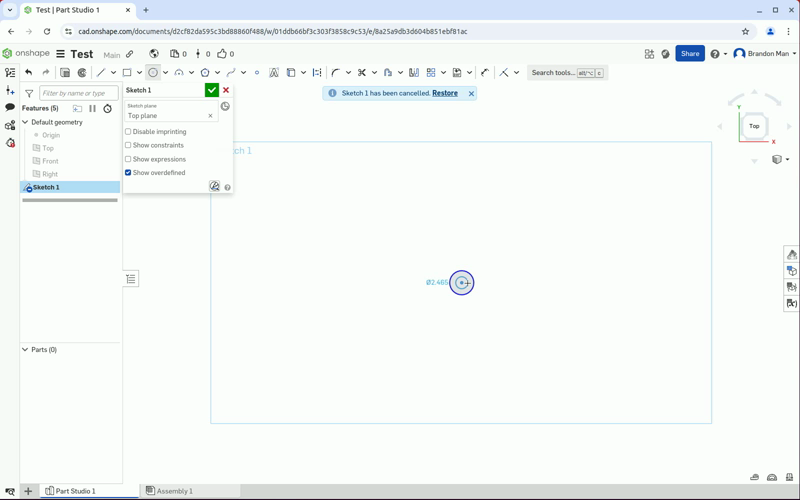
key(esc)
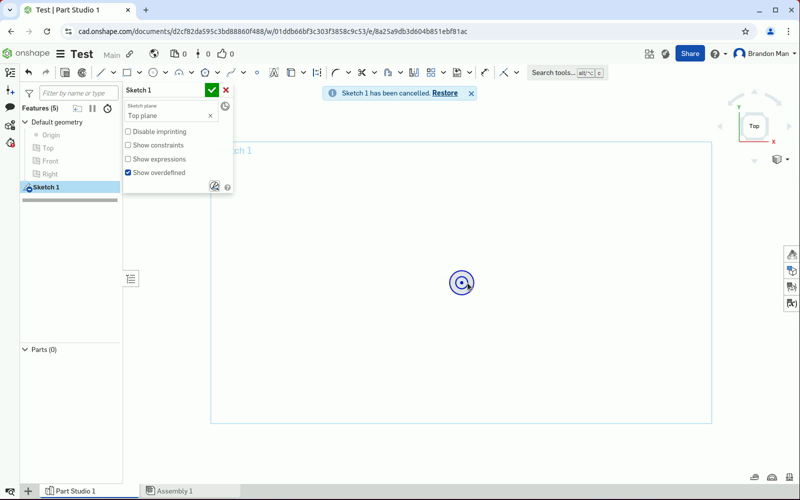
mouse_move(468, 284)
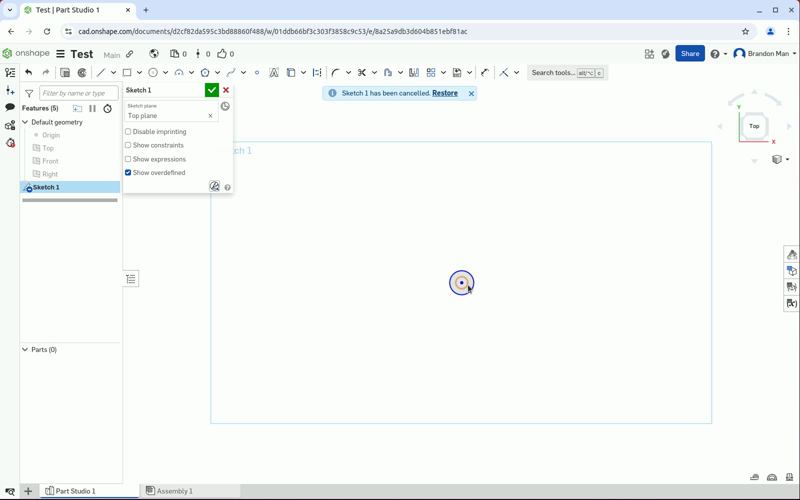
scroll(6)
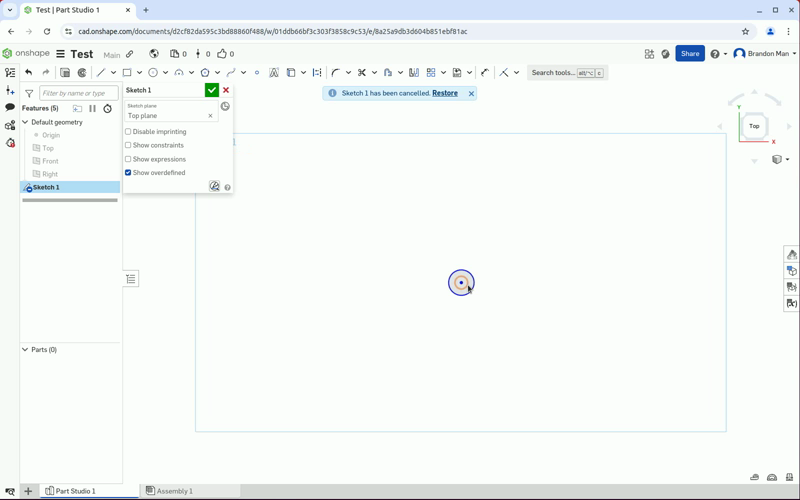
scroll(6)
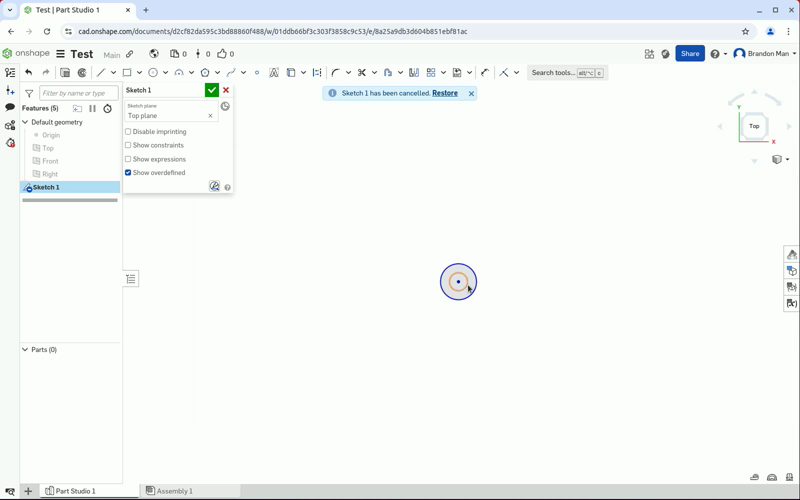
scroll(6)
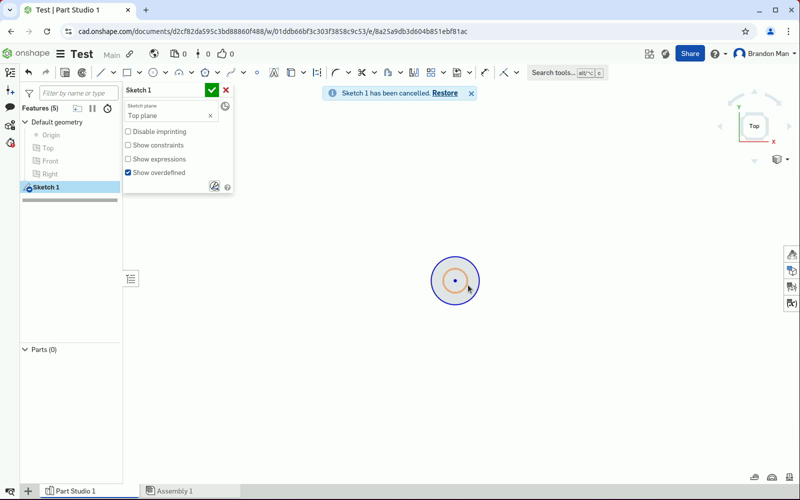
scroll(6)
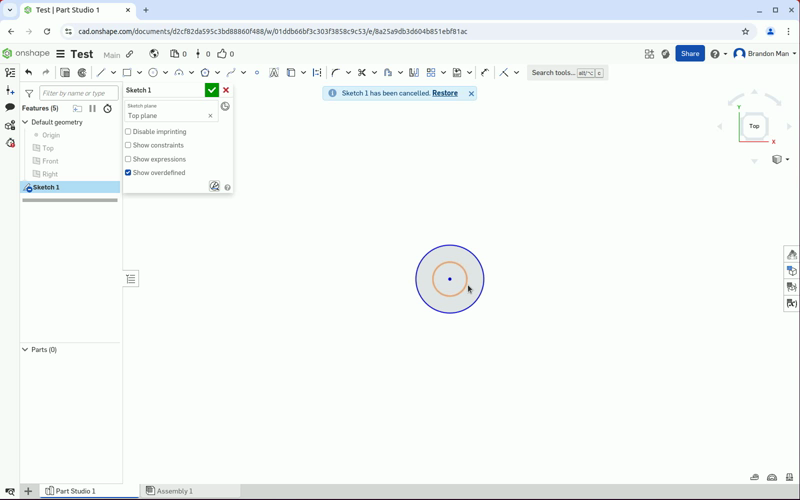
scroll(6)
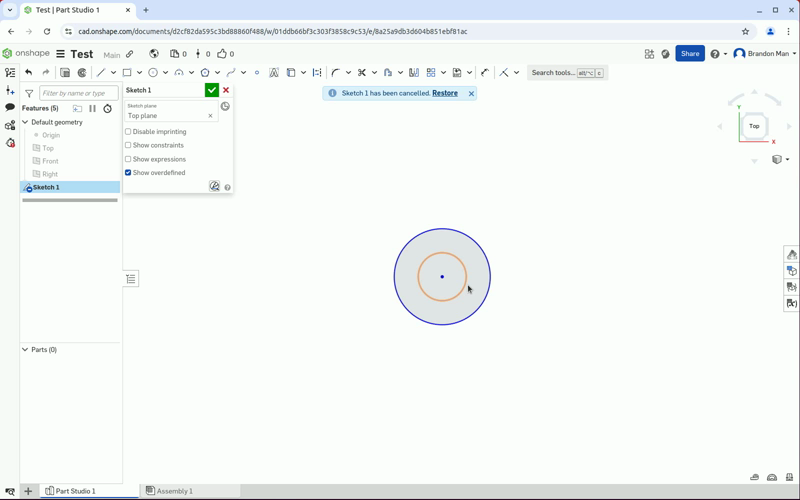
scroll(6)
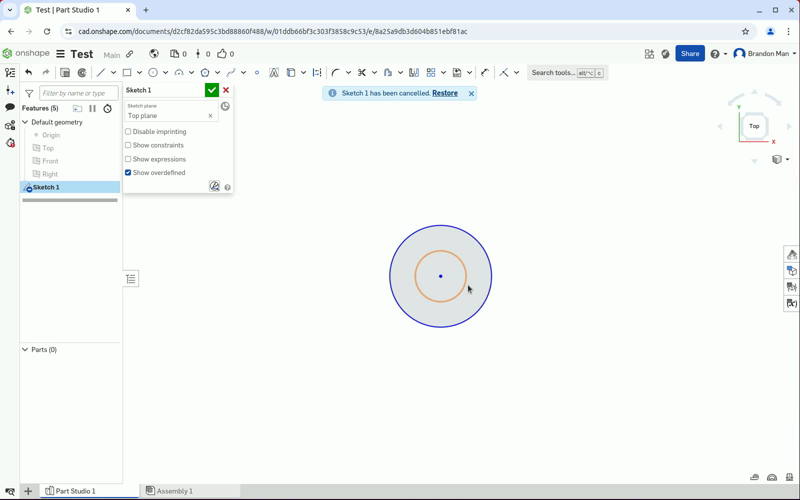
scroll(6)
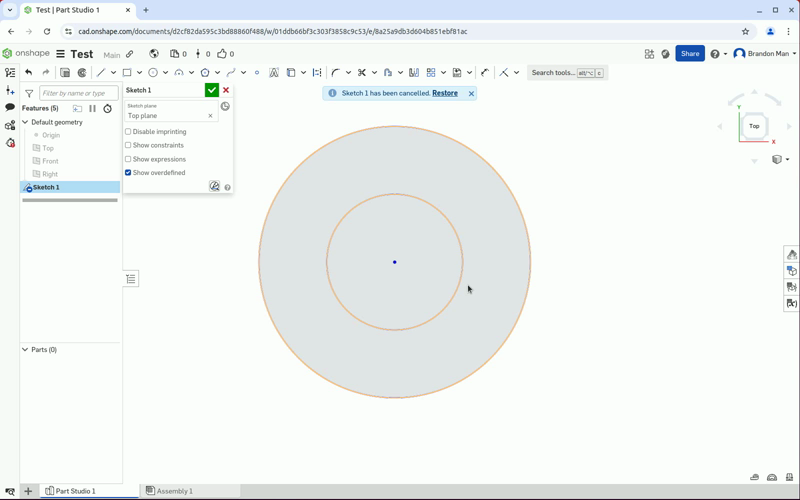
click(468, 284)
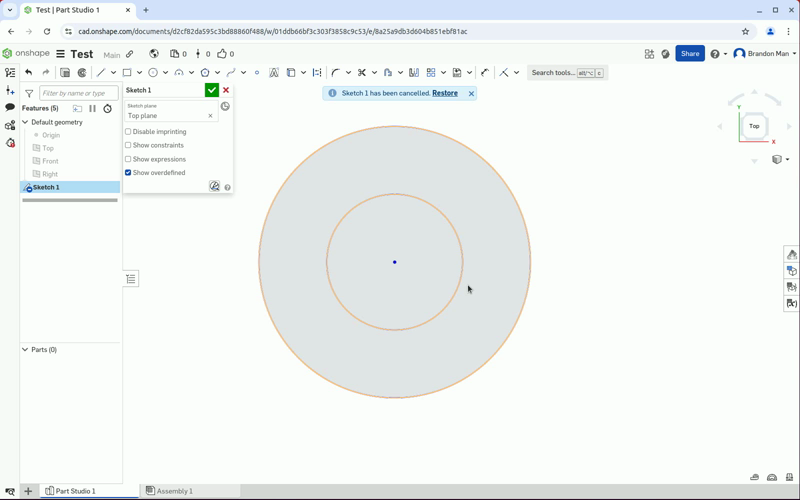
scroll(-6)
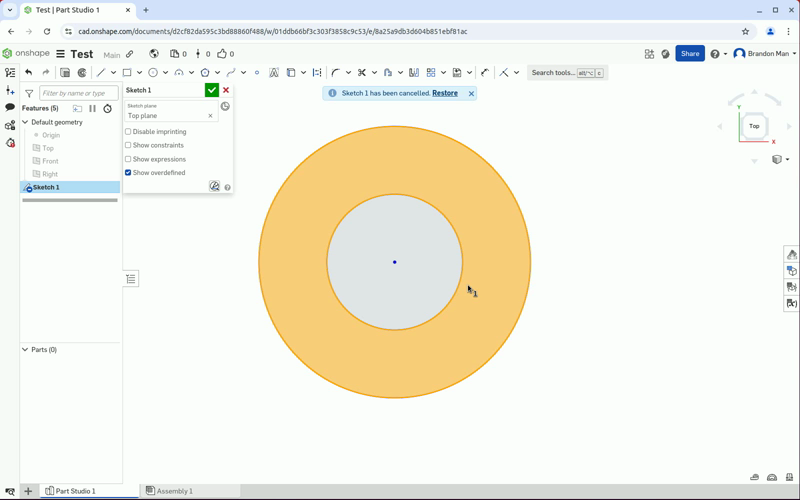
scroll(-6)
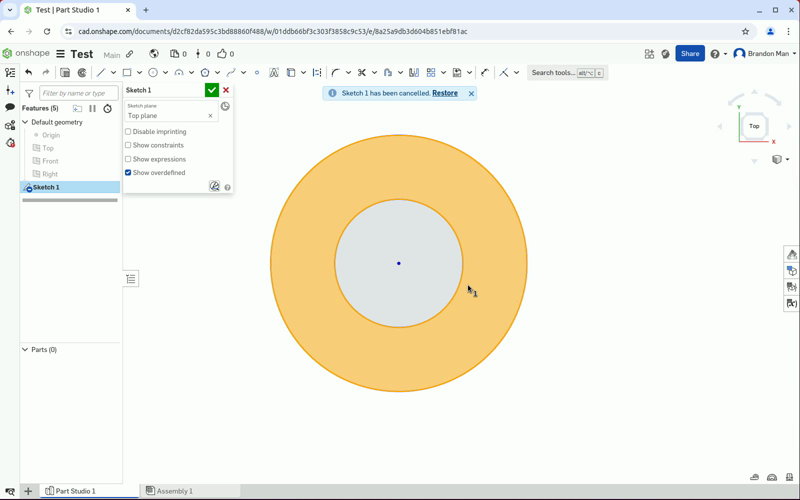
scroll(-6)
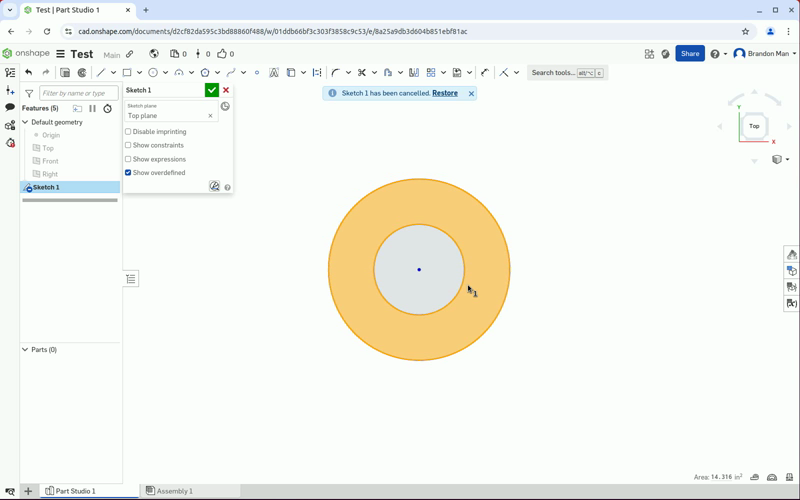
scroll(-6)
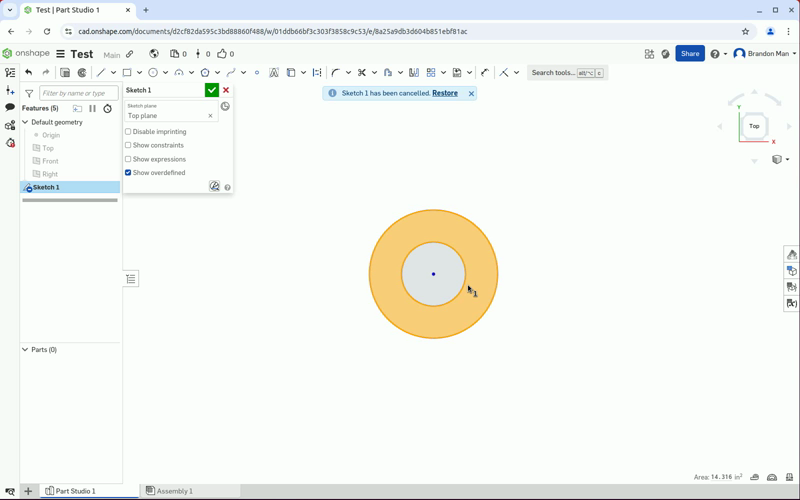
scroll(-6)
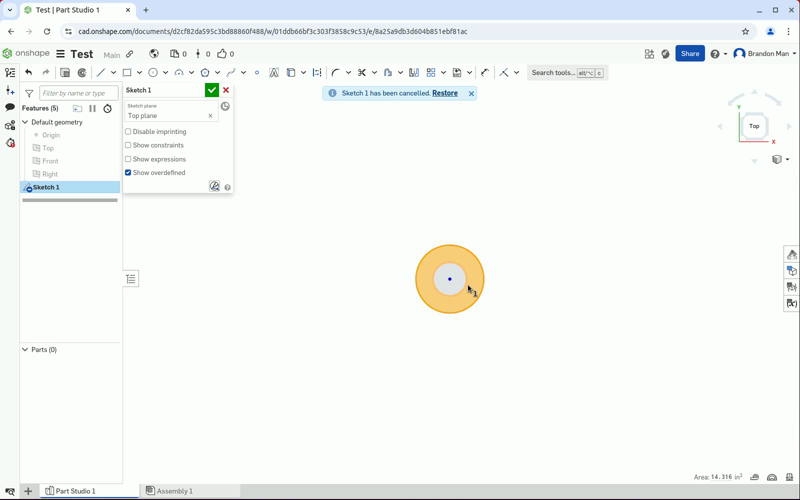
scroll(-6)
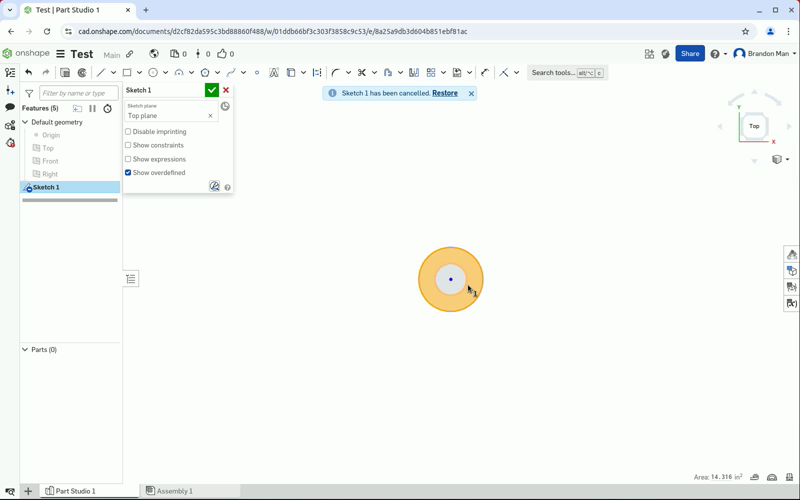
scroll(-6)
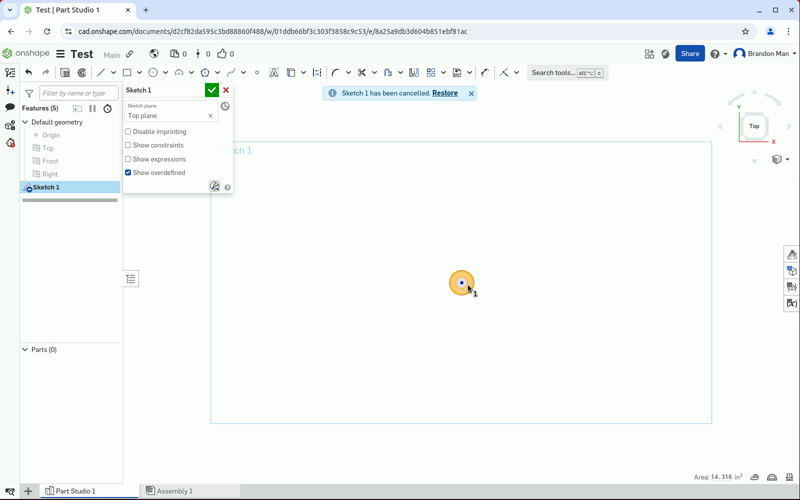
mouse_move(73, 352)
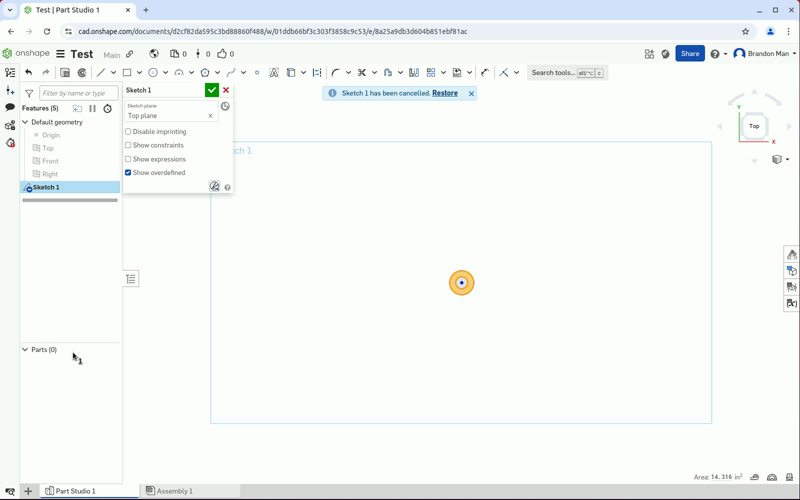
key(shift+y)
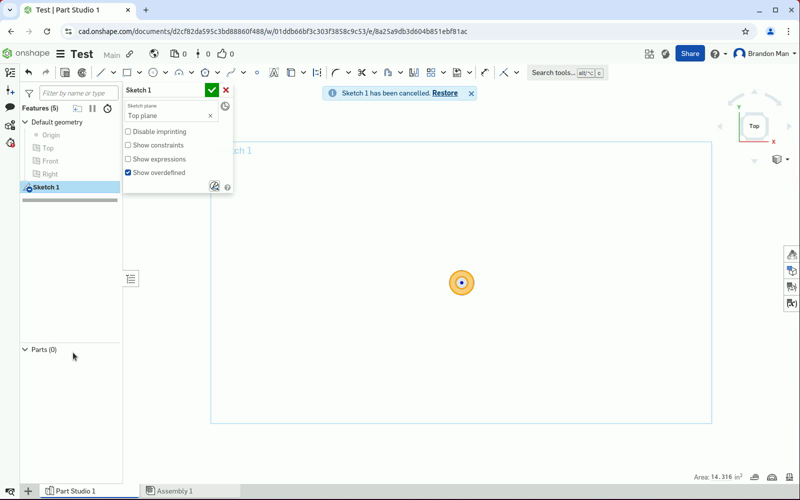
key(shift+e)
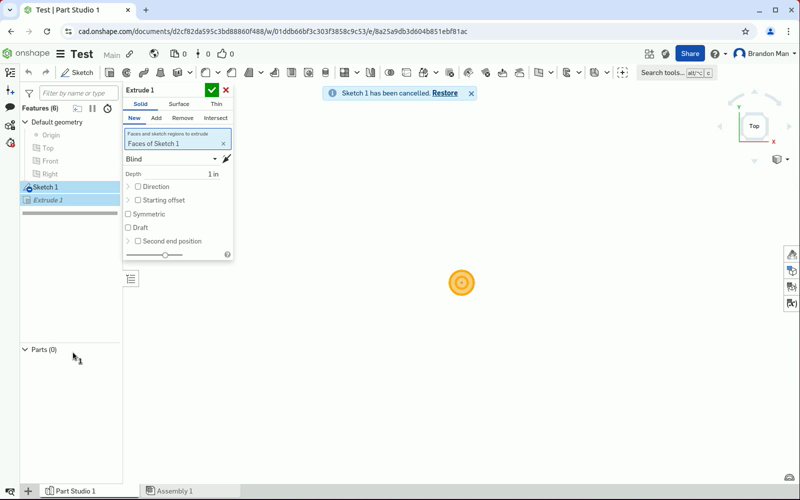
mouse_move(143, 106)
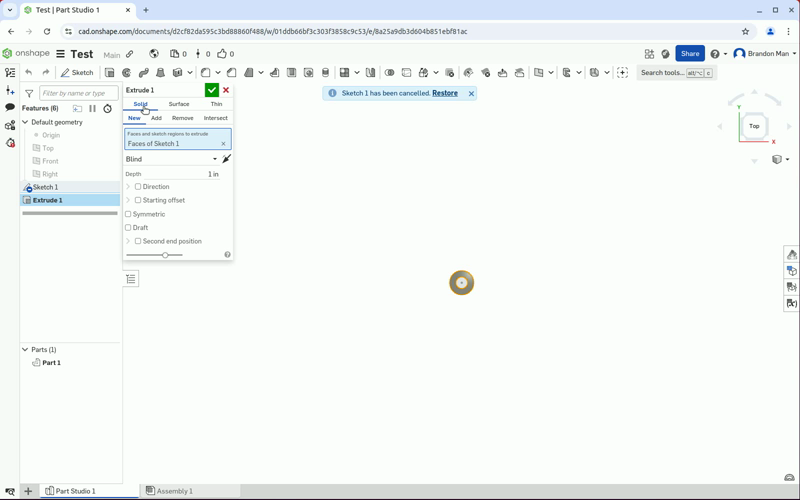
click(143, 106)
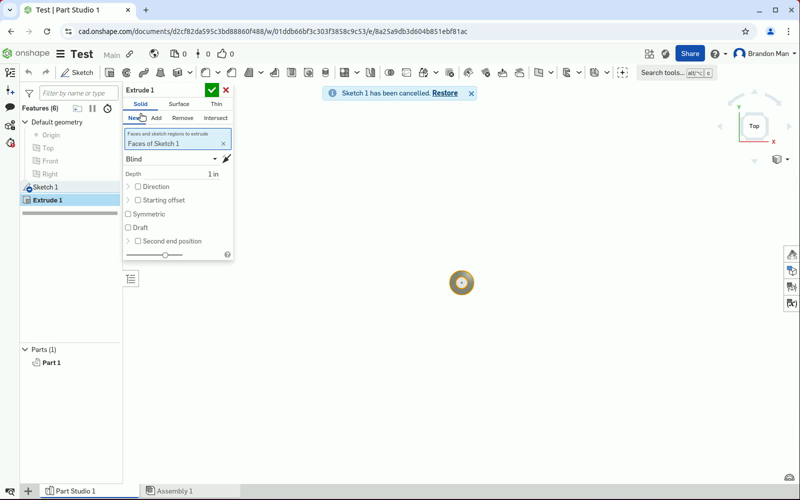
mouse_move(137, 120)
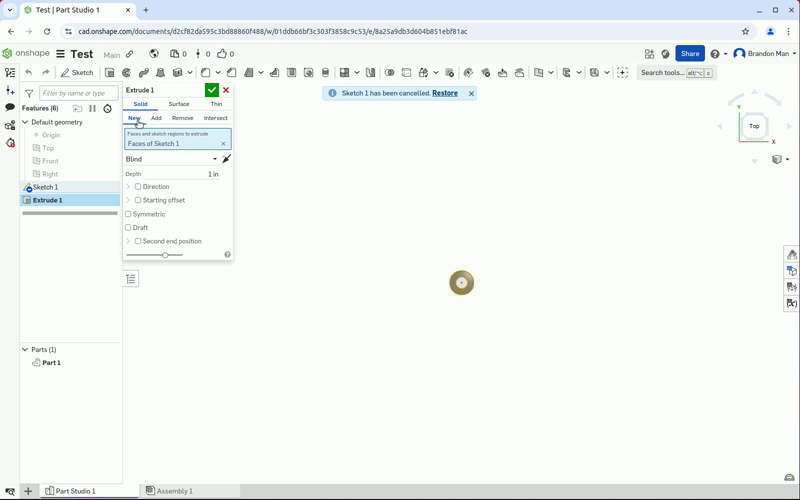
click(137, 120)
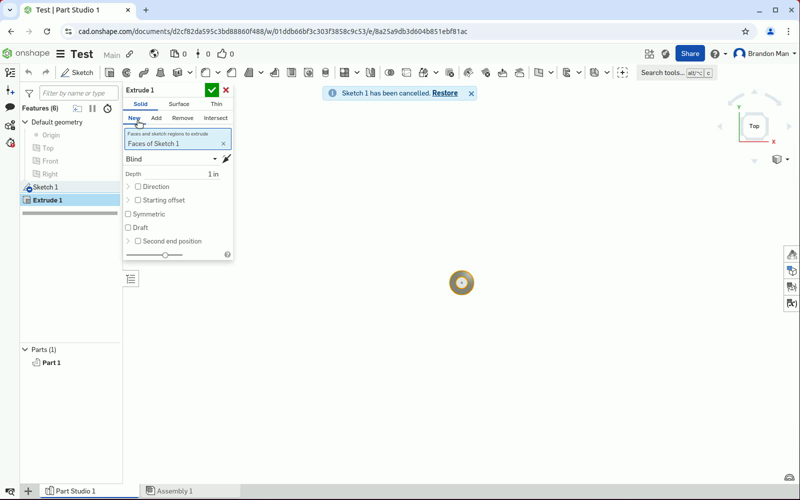
key(tab, 4)
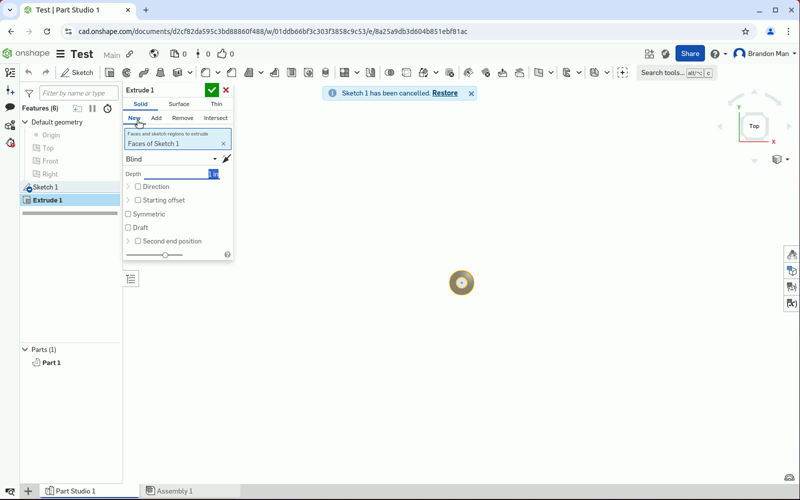
text(2.166)
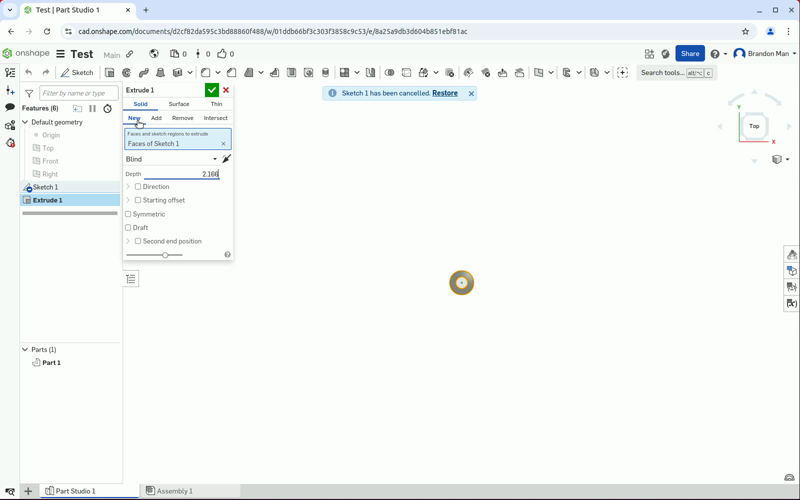
key(enter)
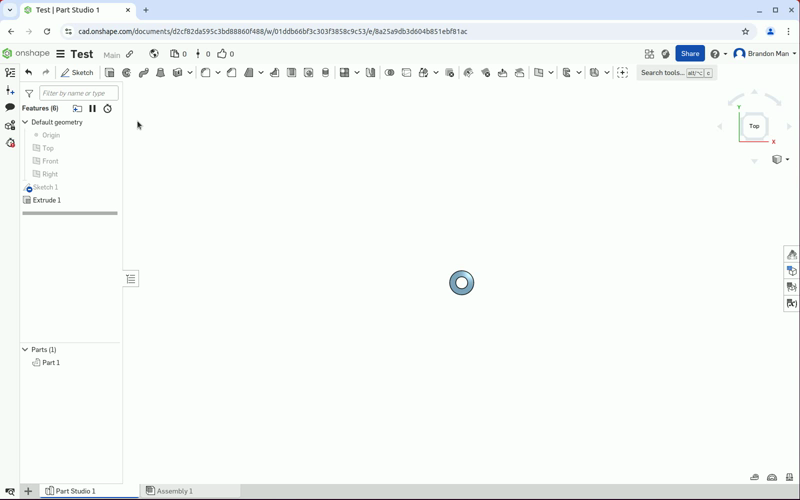
key(shift+h)
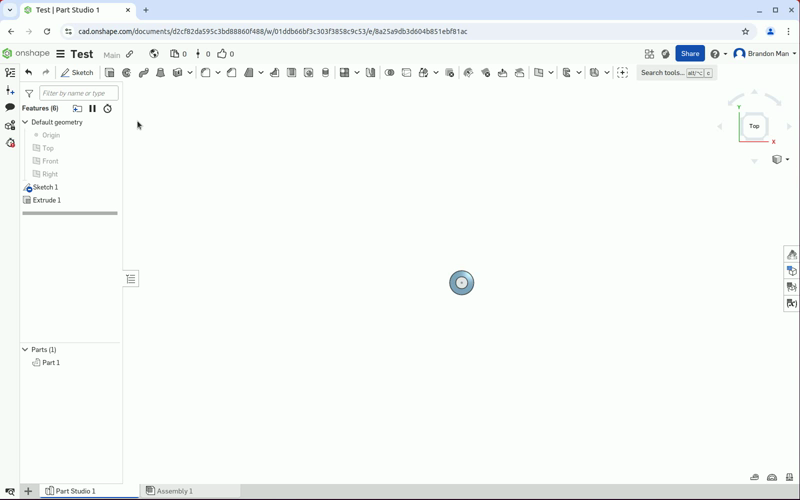
key(shift+h)
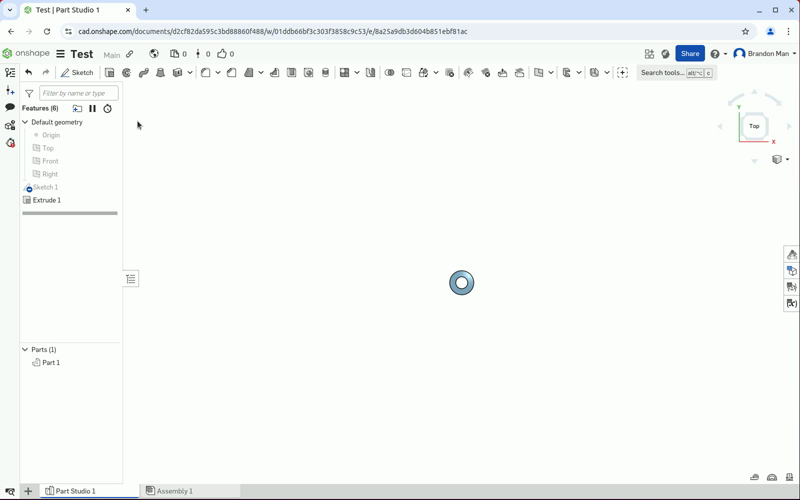
mouse_move(73, 189)
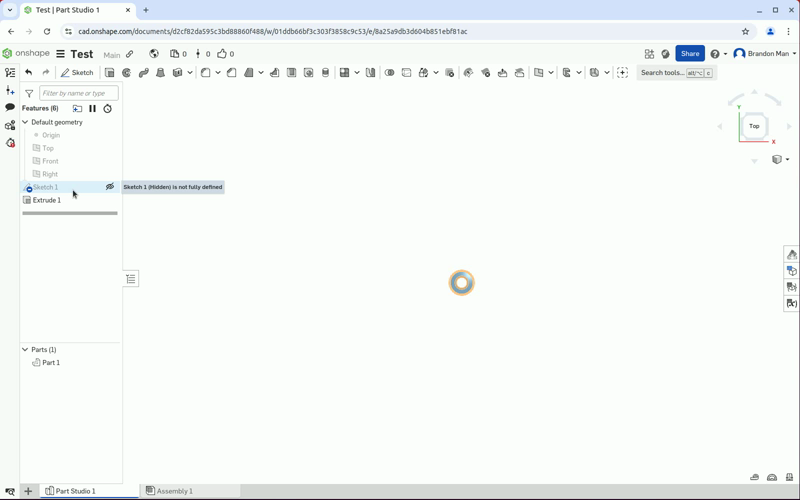
click(73, 189)
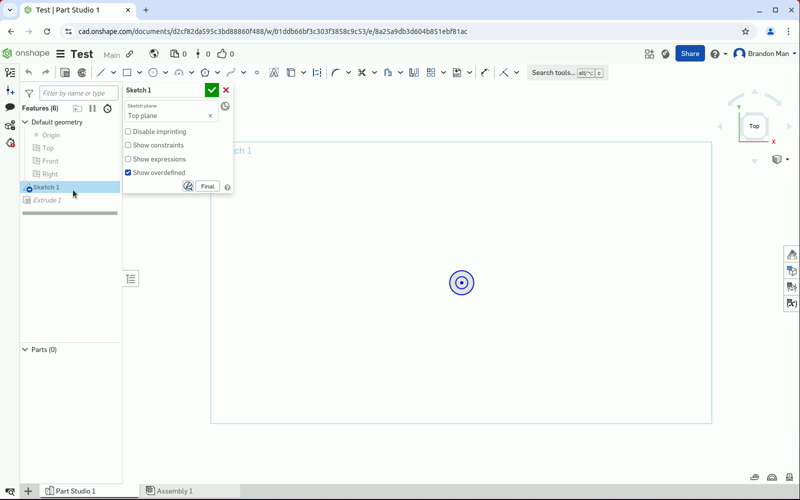
mouse_move(229, 92)
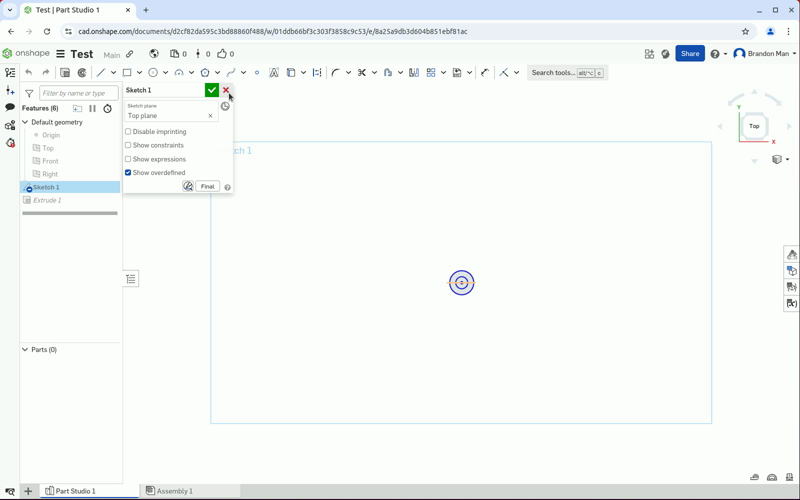
click(229, 92)
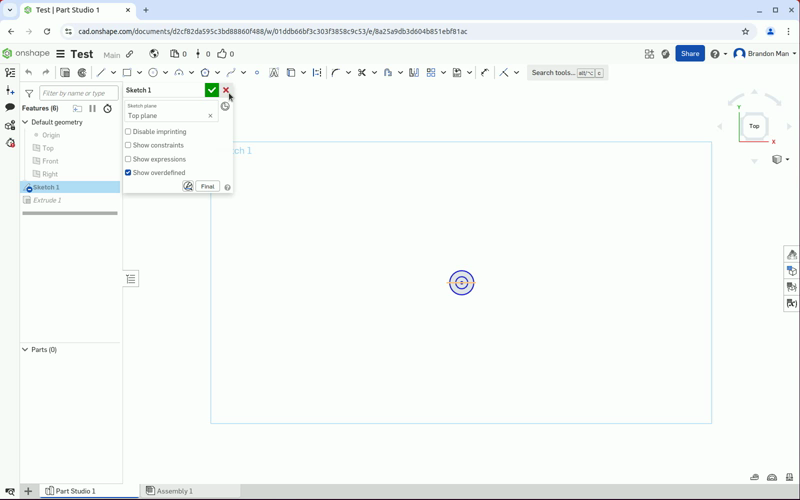
key(shift+s)
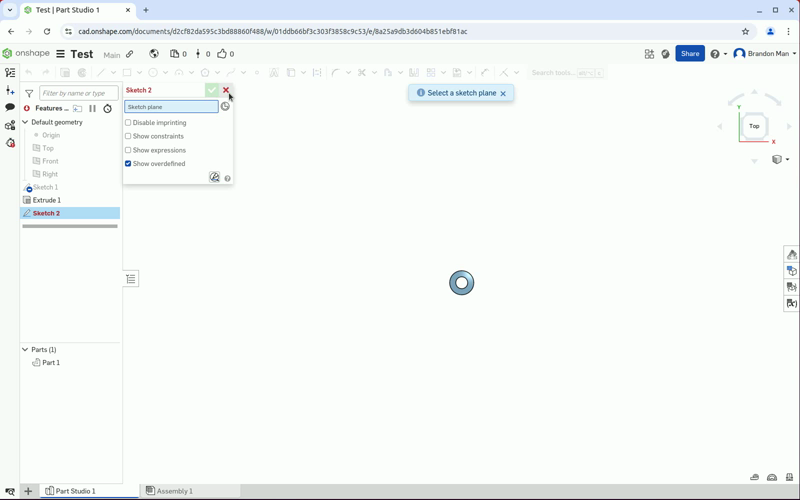
mouse_move(73, 150)
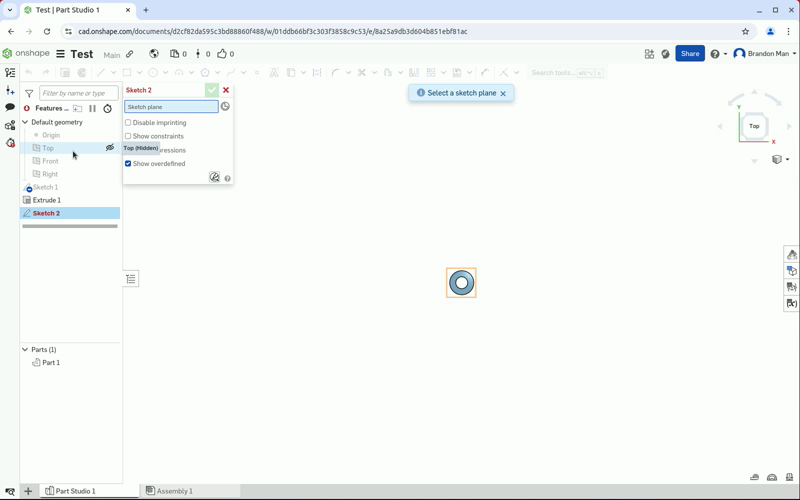
click(73, 150)
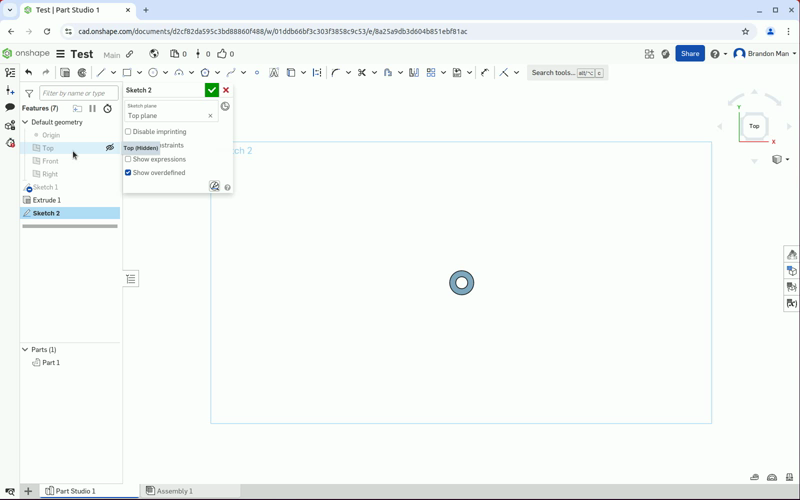
mouse_move(73, 352)
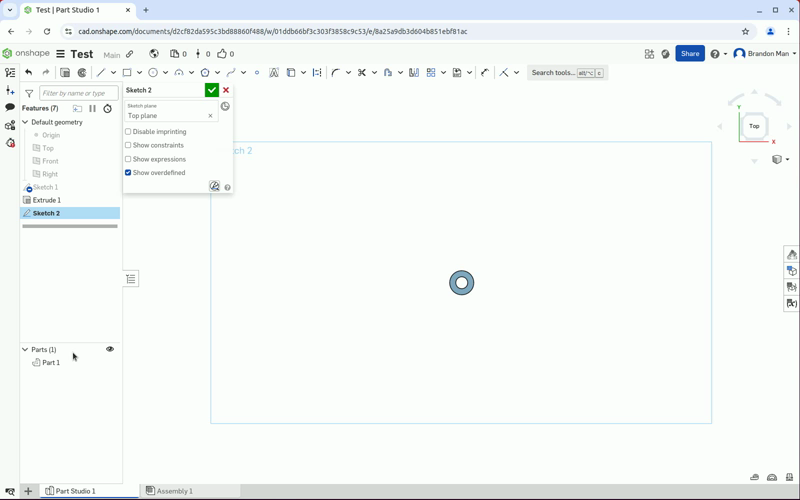
key(y)
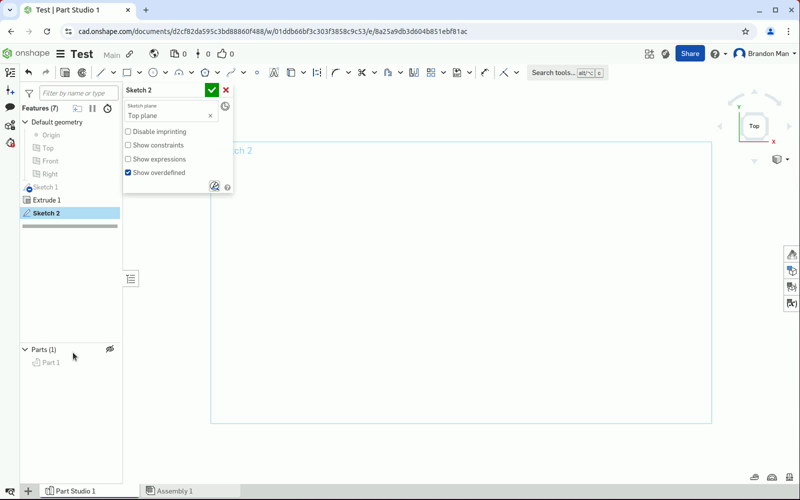
key(l)
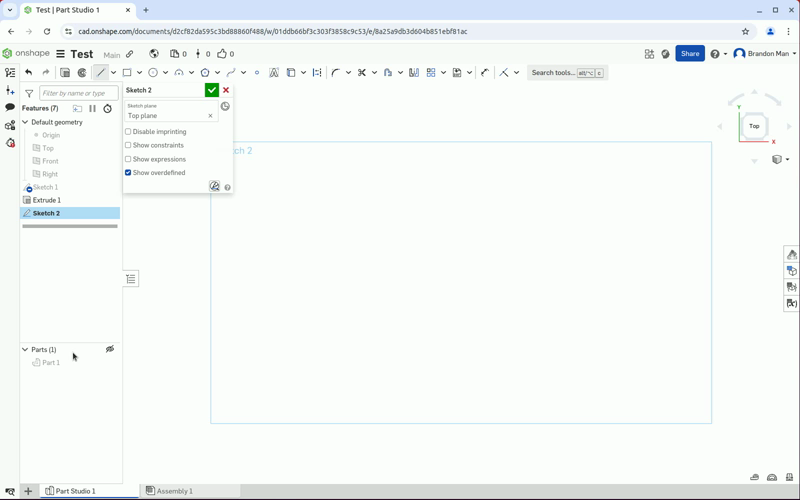
key_down(shift)
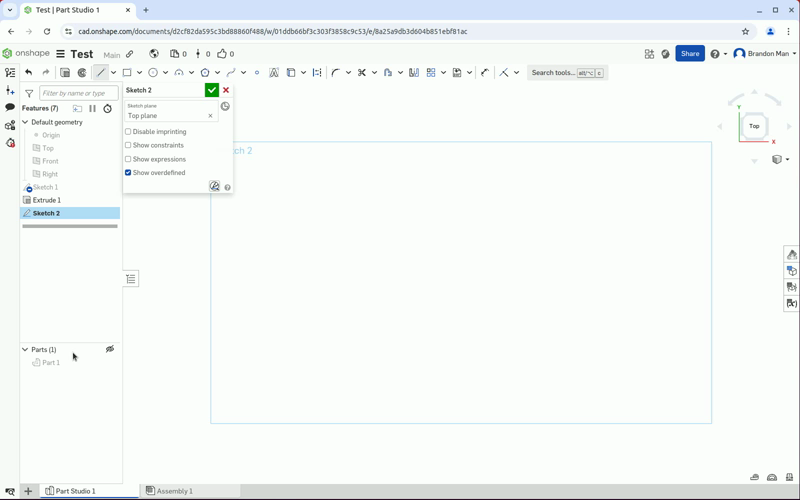
mouse_move(460, 293)
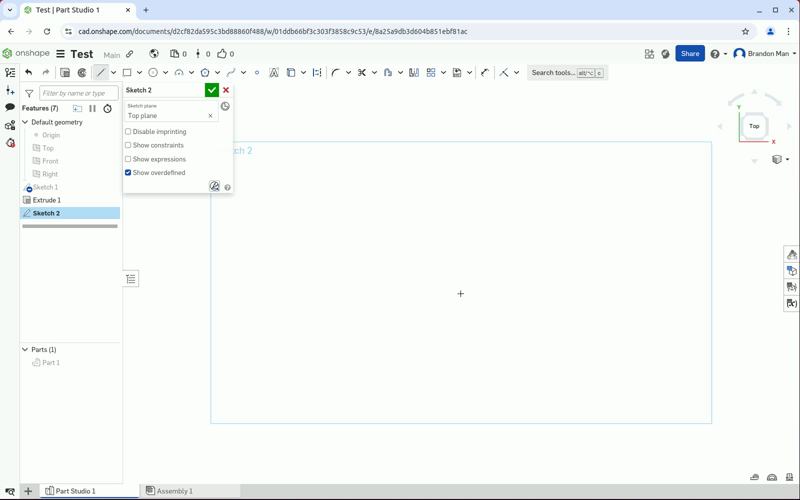
click(460, 293)
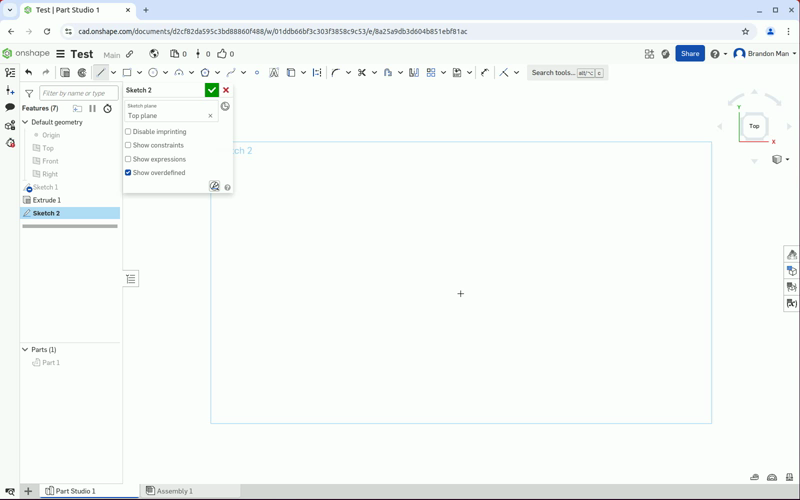
key_up(shift)
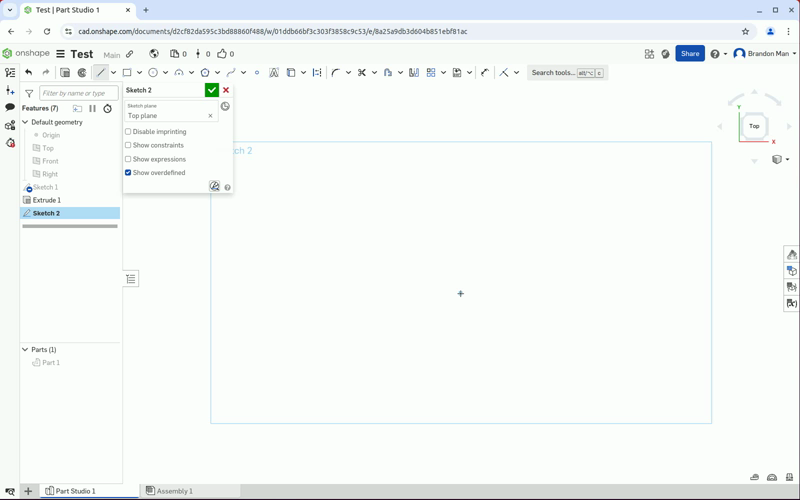
key_down(shift)
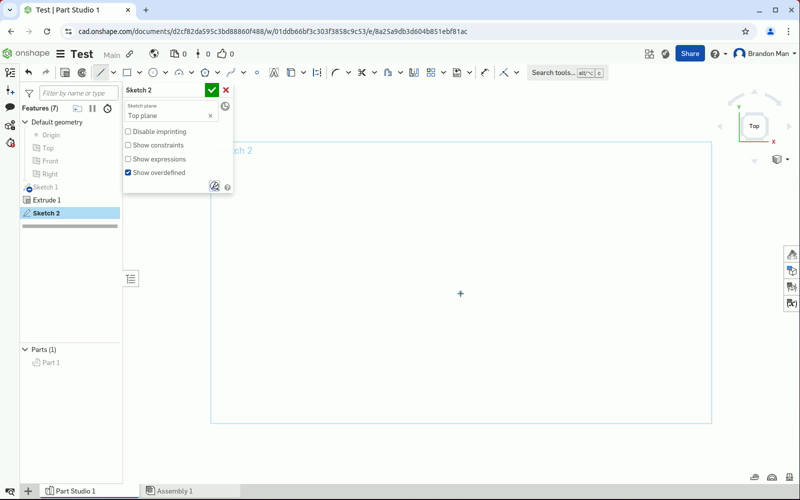
mouse_move(562, 293)
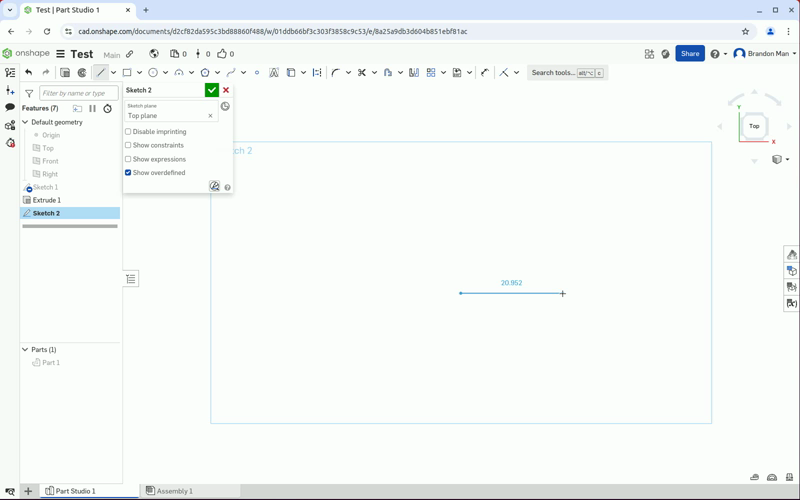
click(562, 293)
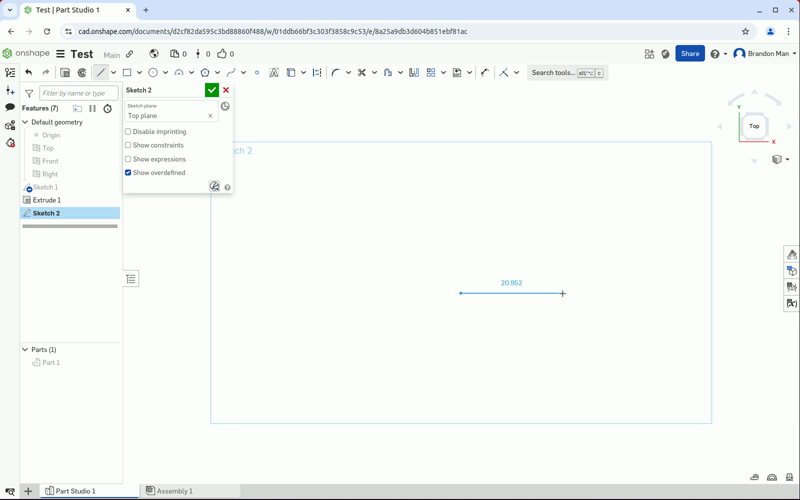
key_up(shift)
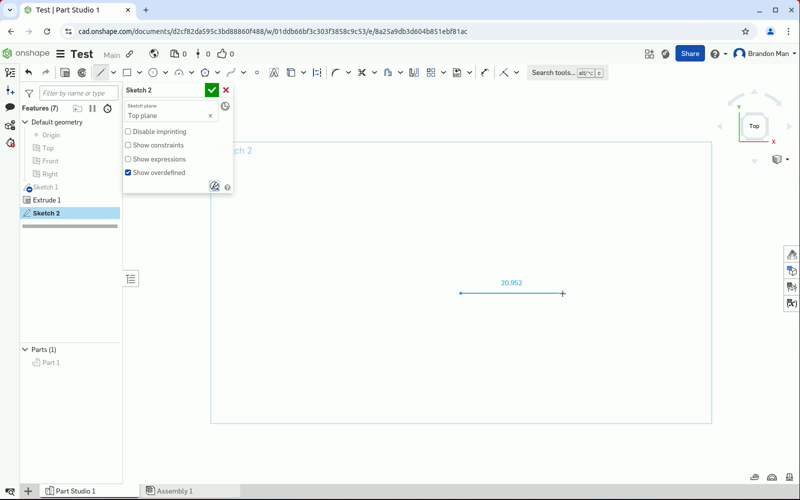
key(esc)
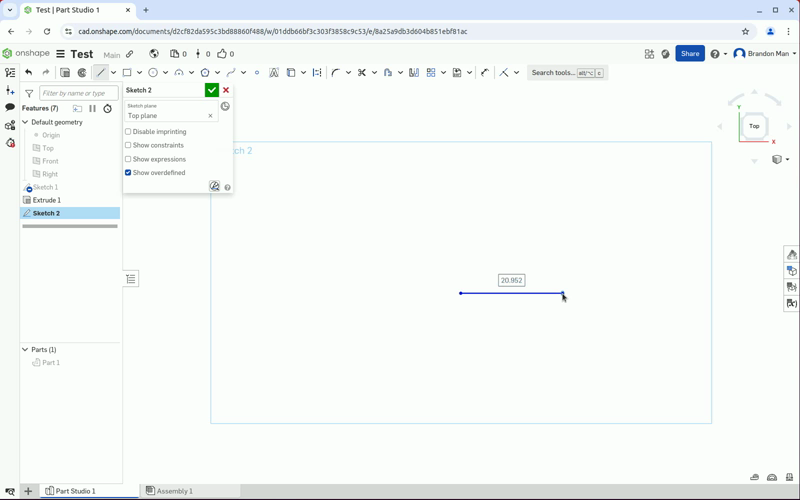
key(a)
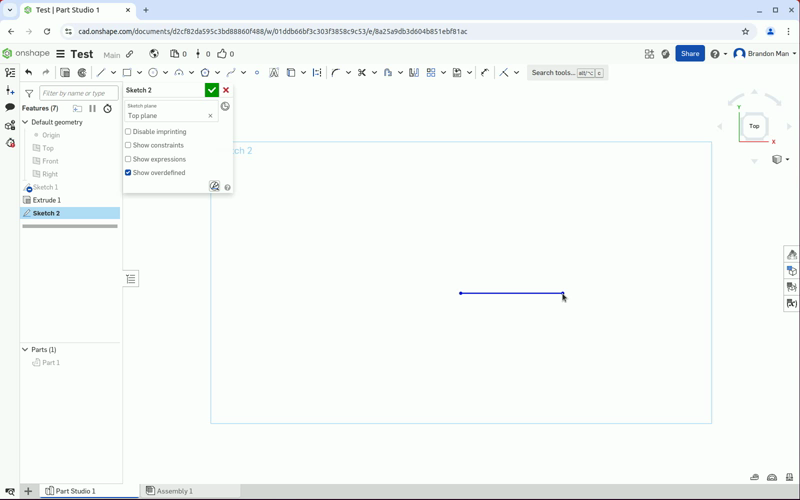
mouse_move(562, 293)
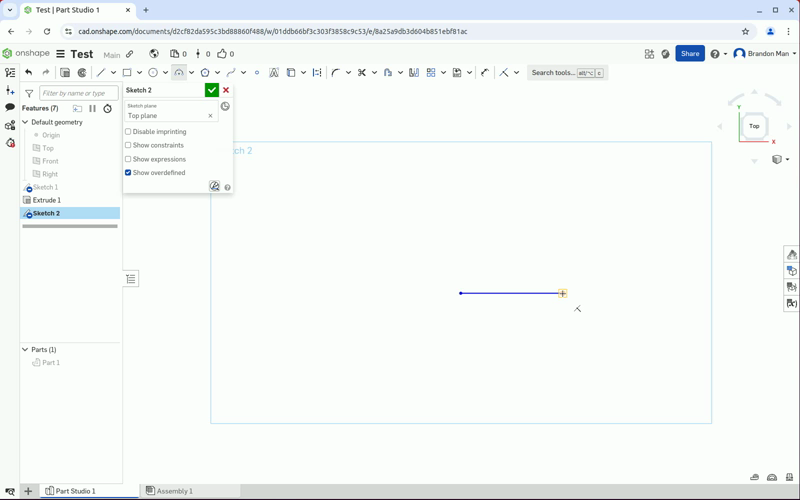
click(562, 293)
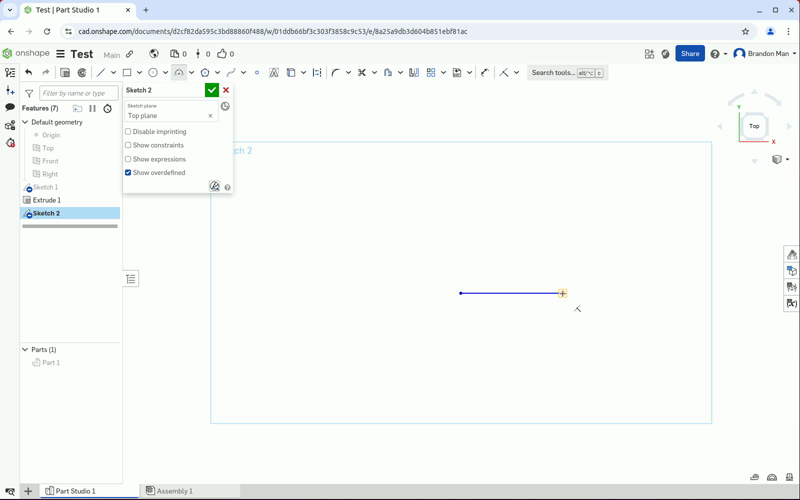
key_down(shift)
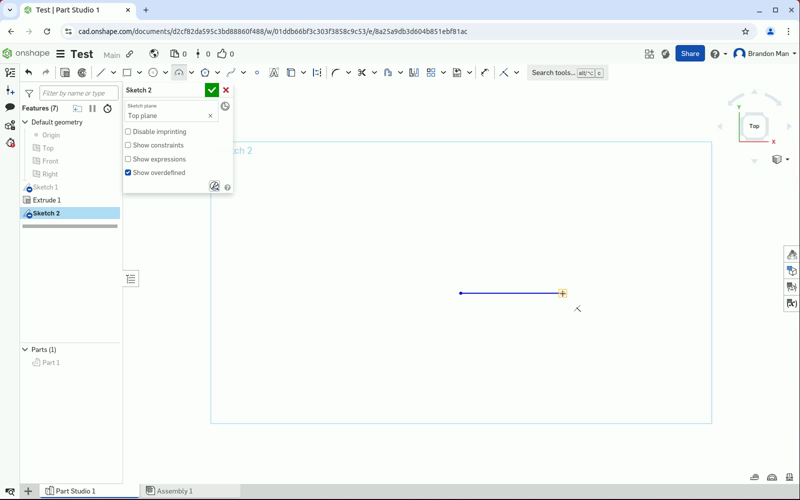
mouse_move(562, 270)
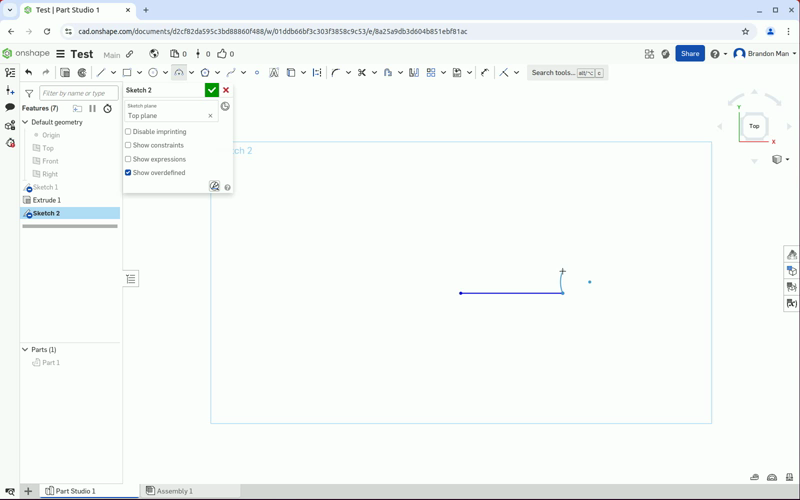
click(562, 270)
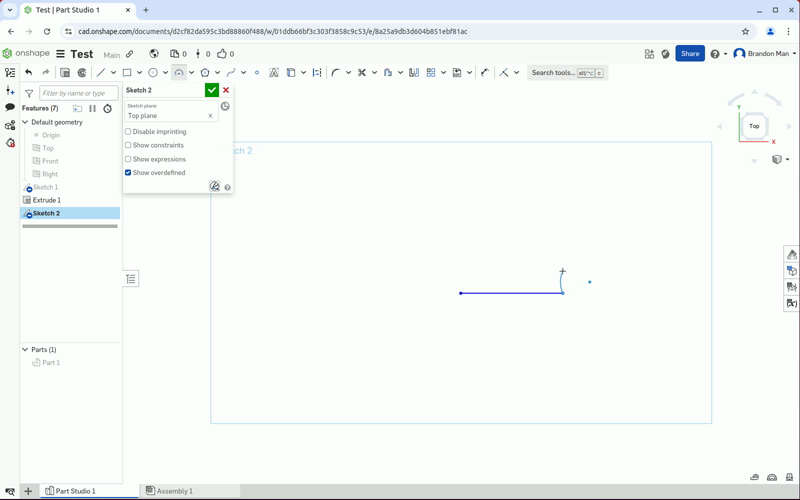
mouse_move(551, 282)
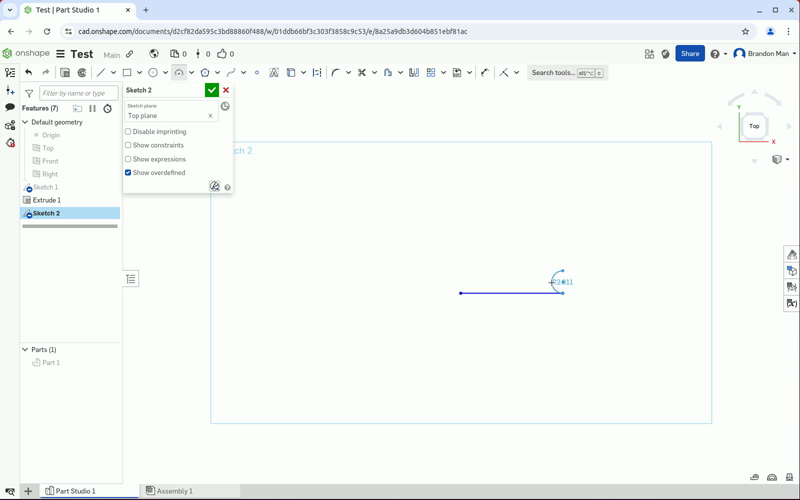
click(551, 282)
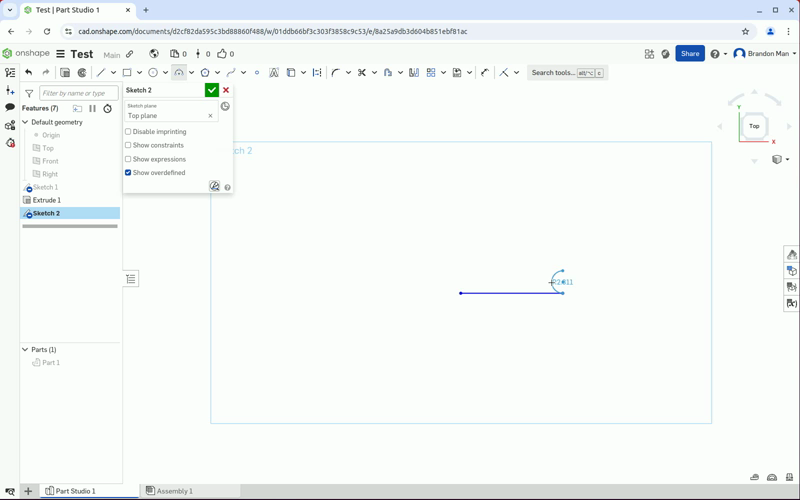
key_up(shift)
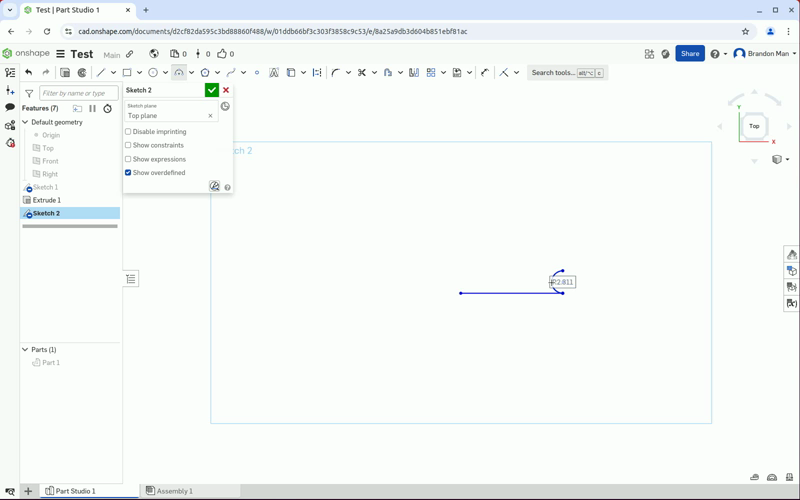
key(esc)
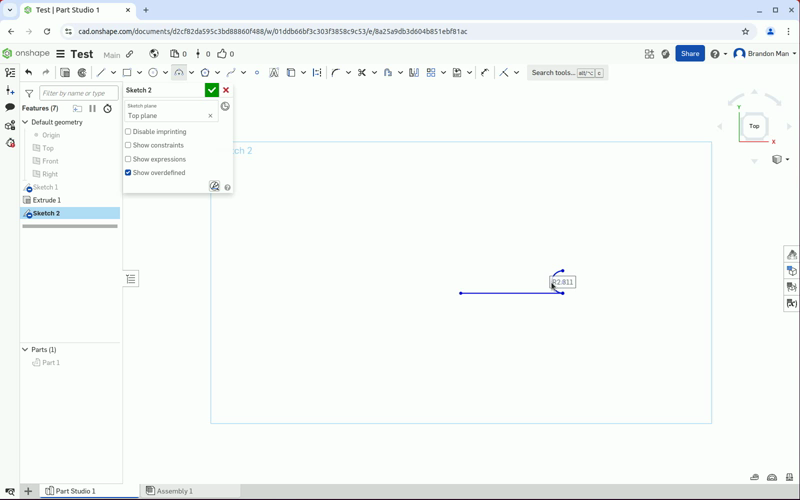
key(l)
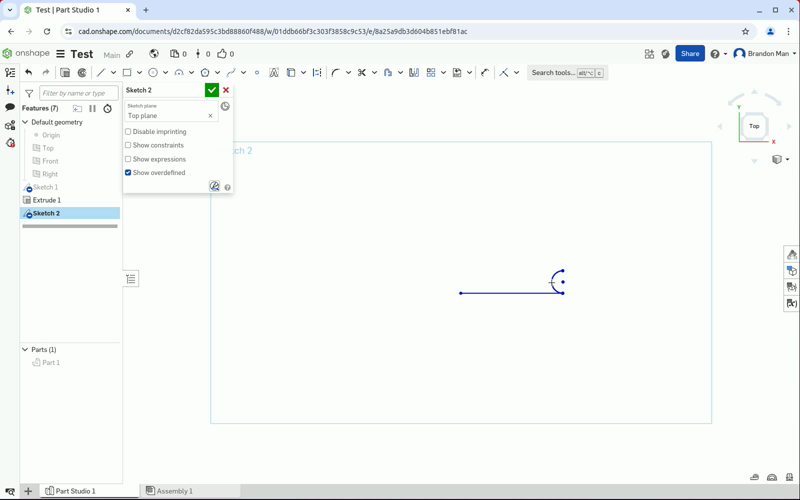
mouse_move(562, 270)
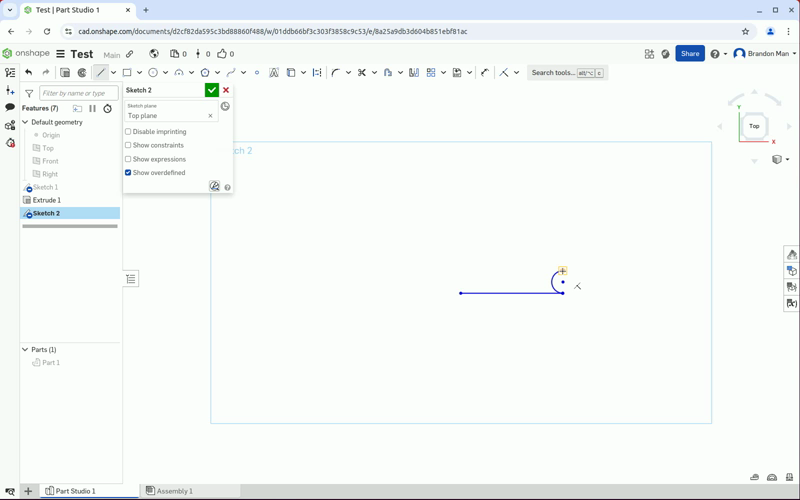
click(562, 270)
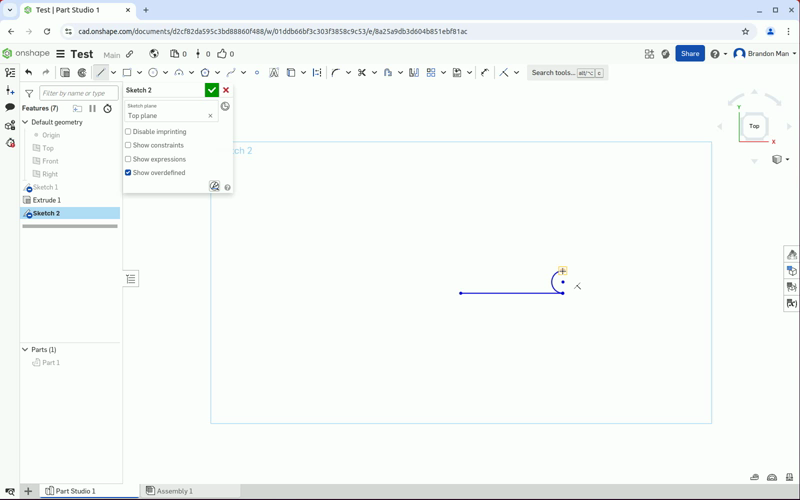
key_down(shift)
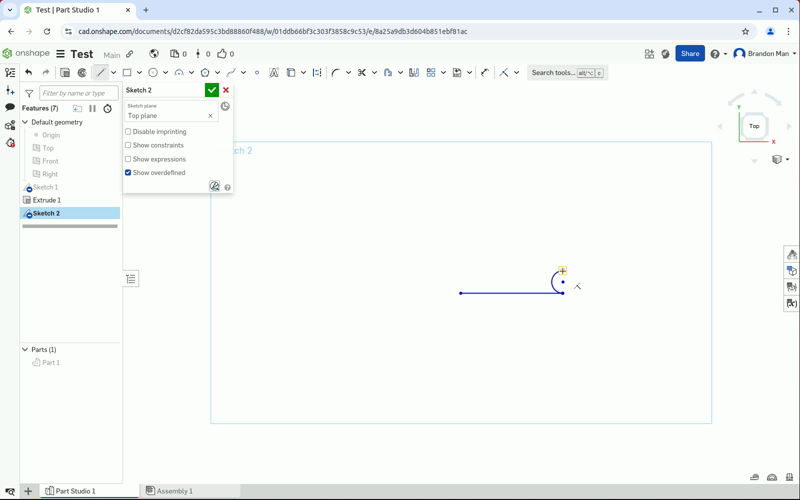
mouse_move(460, 270)
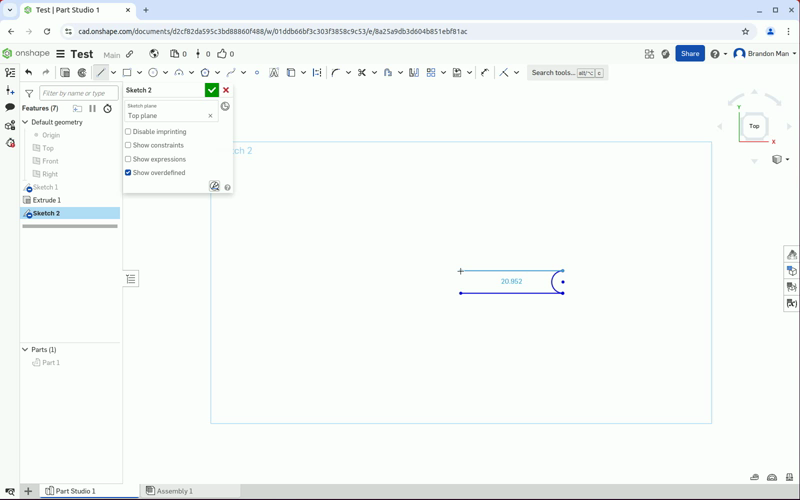
click(460, 270)
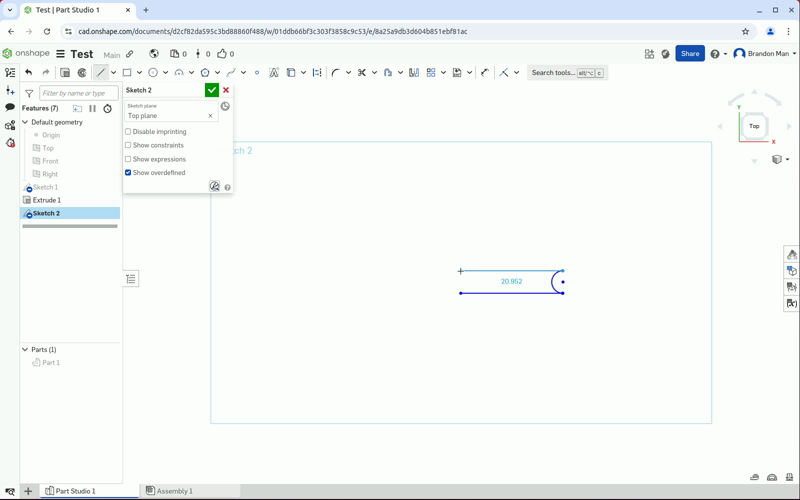
key_up(shift)
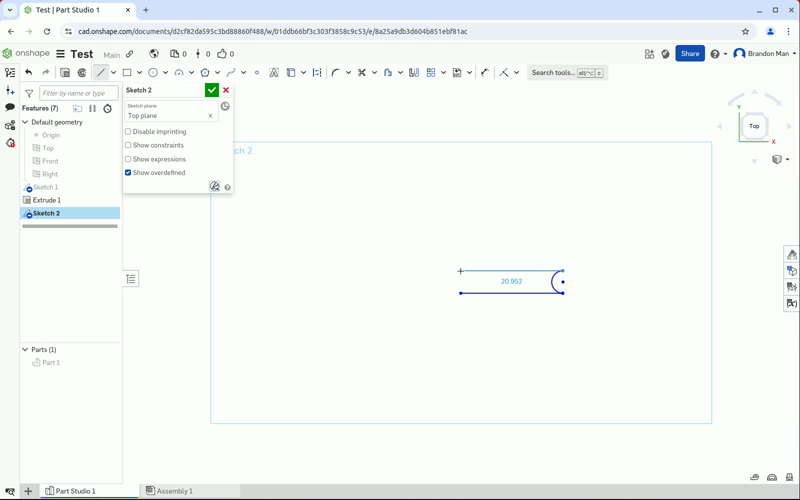
key(esc)
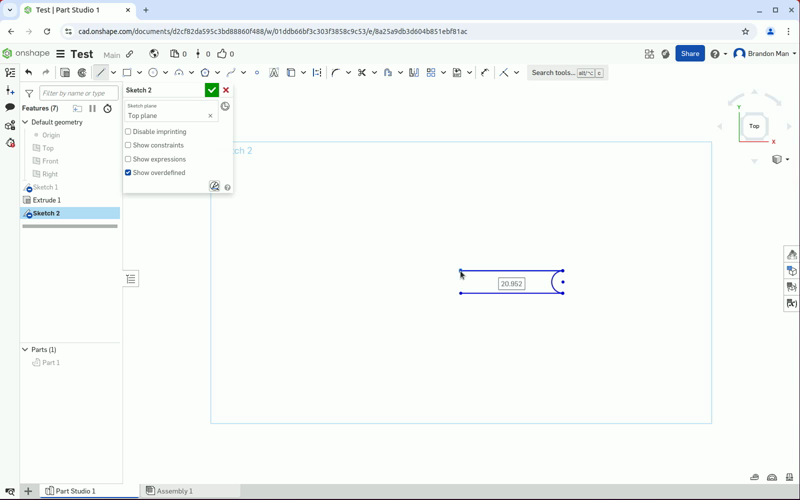
key(a)
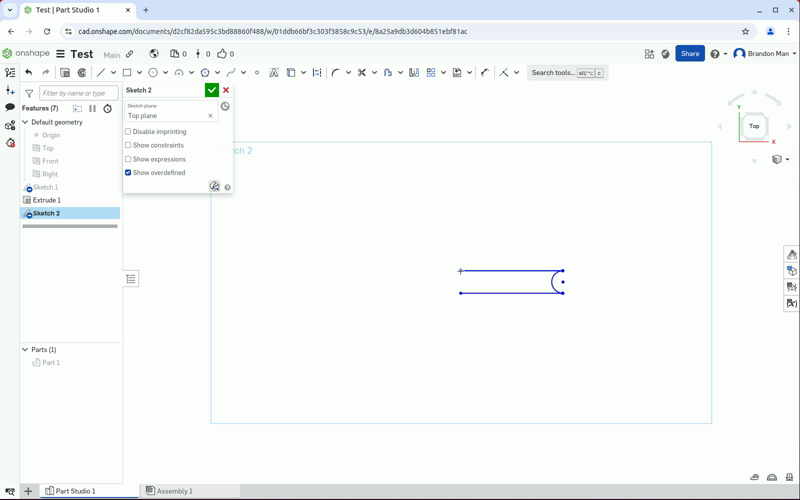
mouse_move(460, 270)
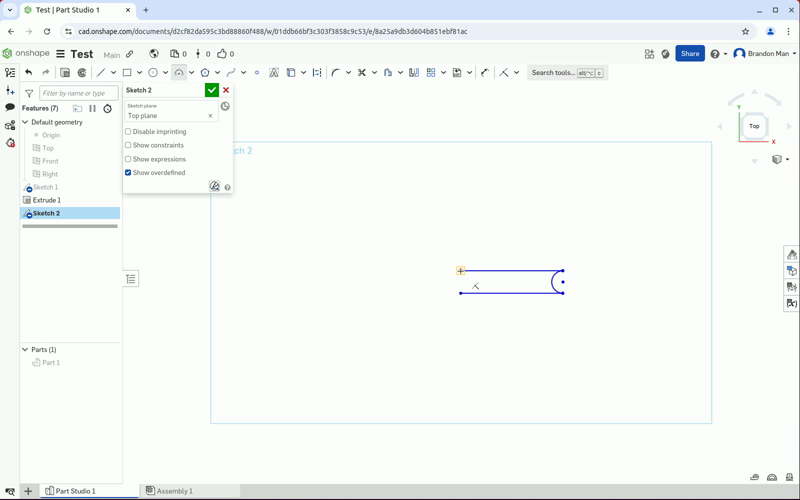
click(460, 270)
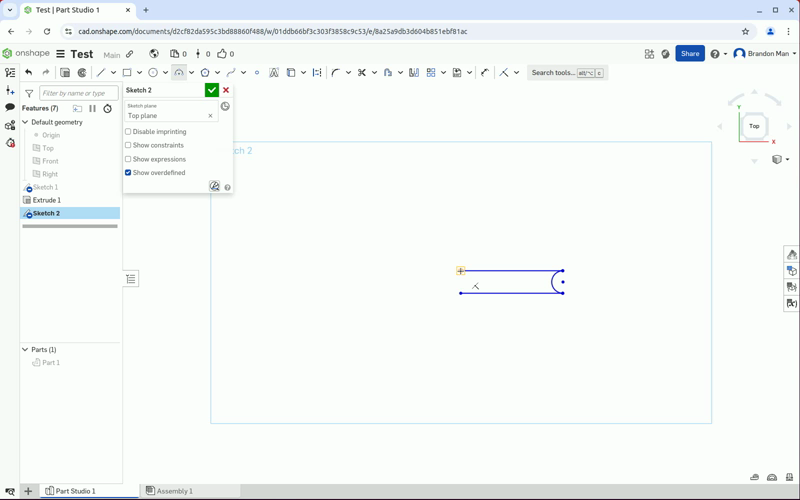
mouse_move(460, 293)
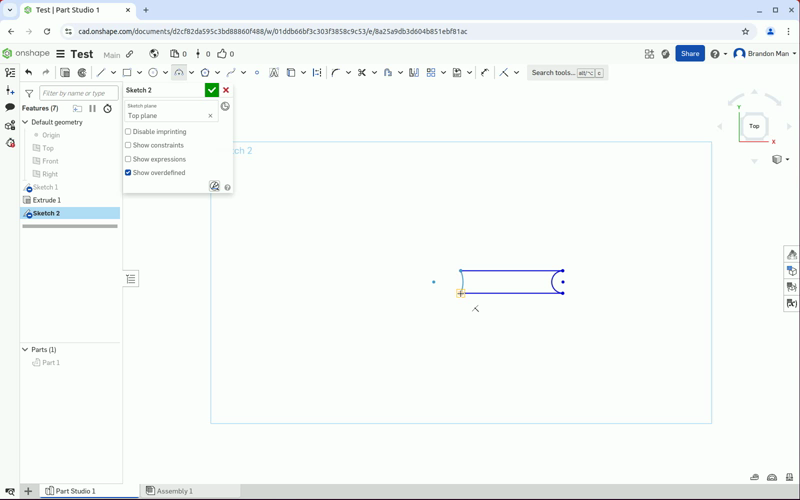
click(460, 293)
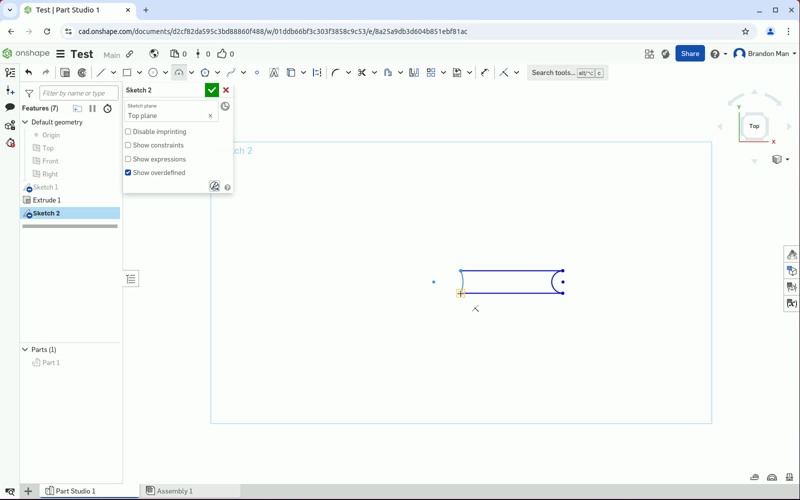
key_down(shift)
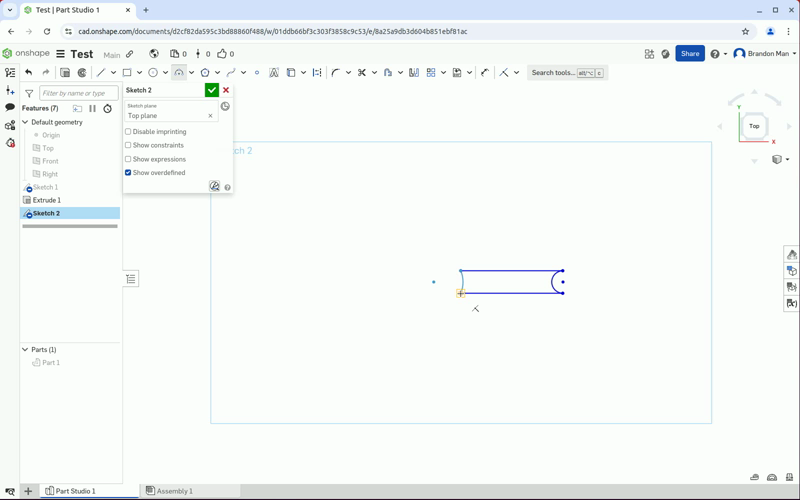
mouse_move(472, 282)
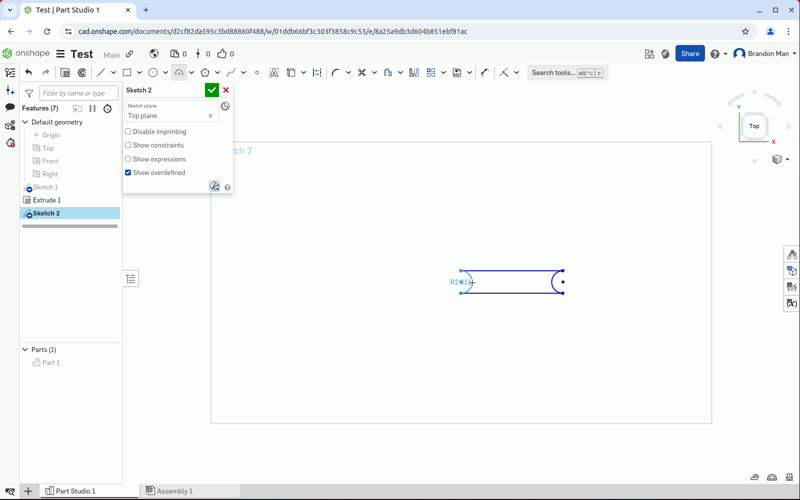
click(472, 282)
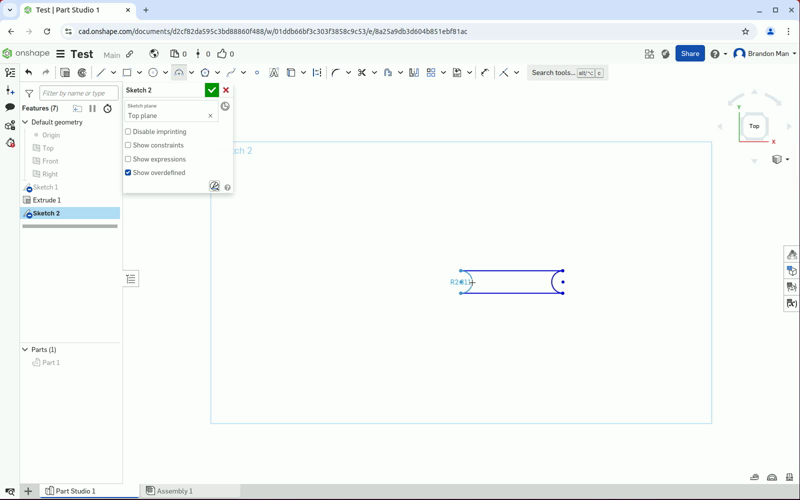
key_up(shift)
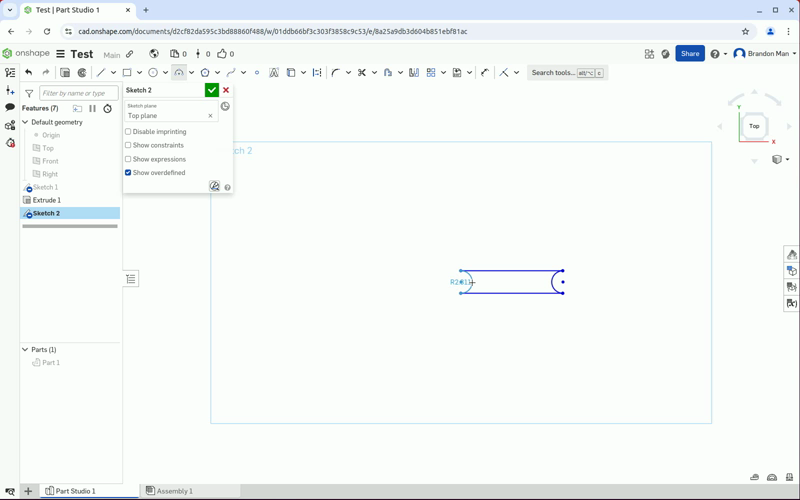
key(esc)
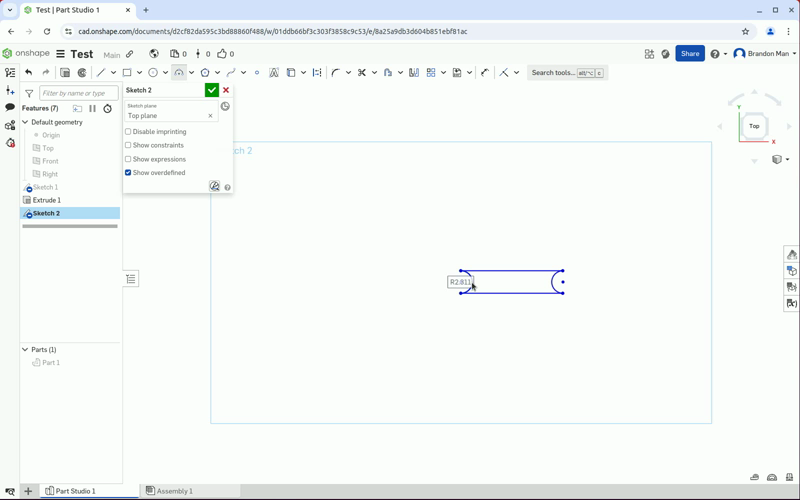
mouse_move(526, 285)
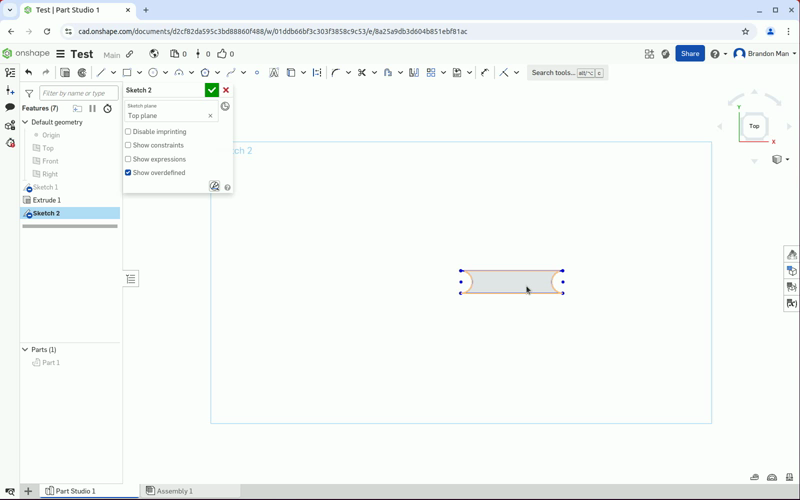
scroll(6)
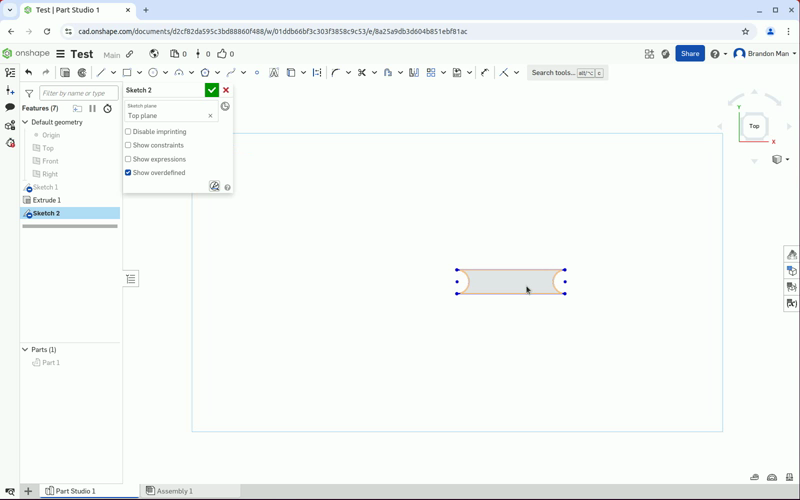
scroll(6)
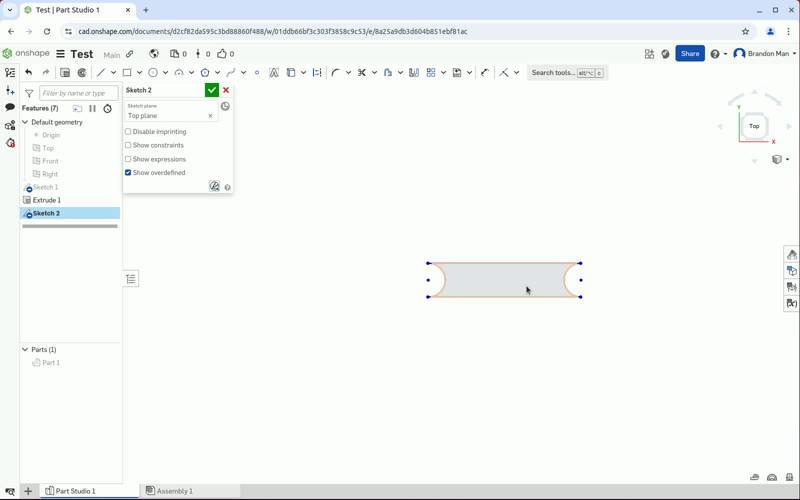
scroll(6)
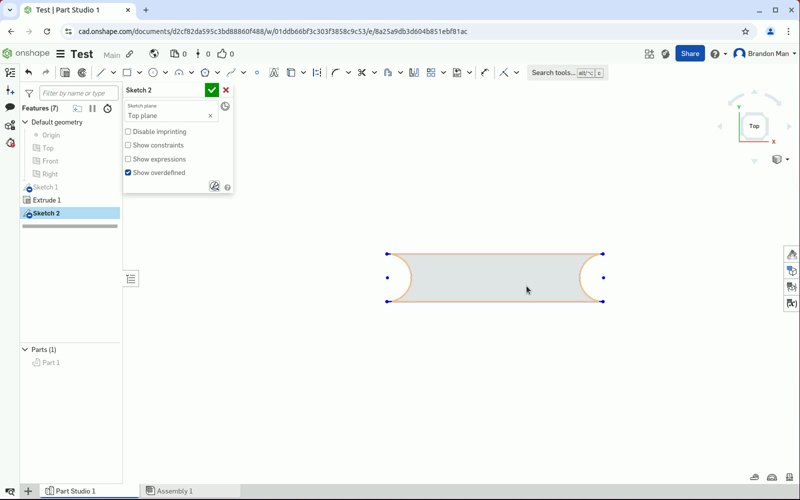
scroll(6)
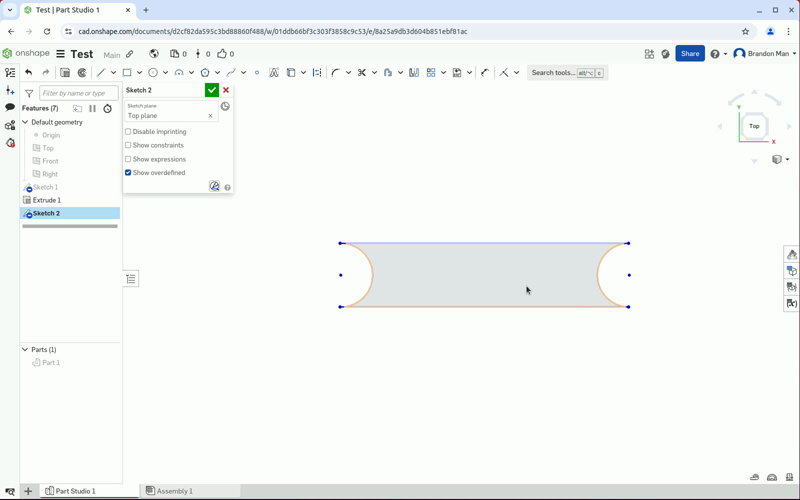
scroll(6)
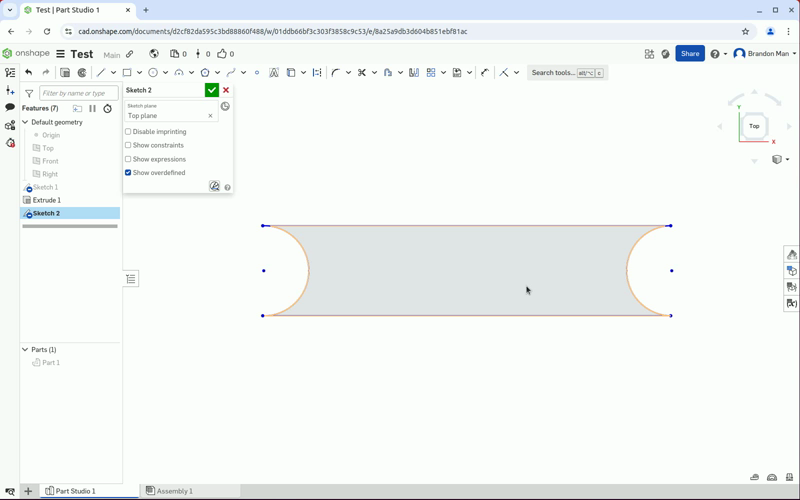
scroll(6)
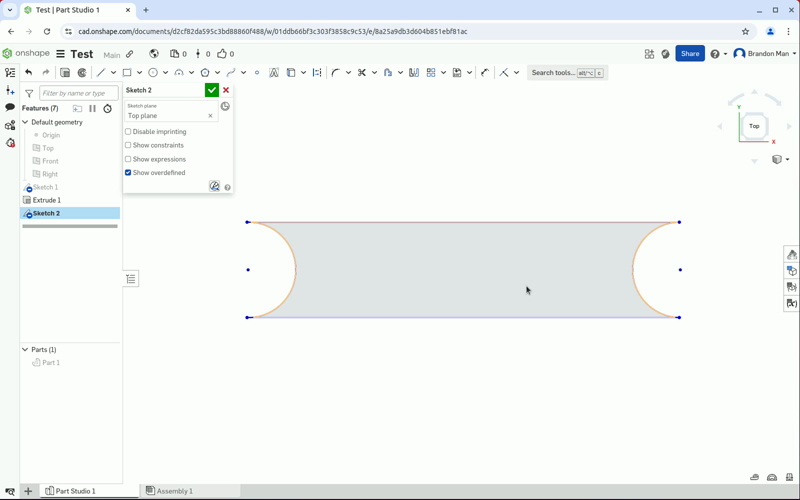
scroll(6)
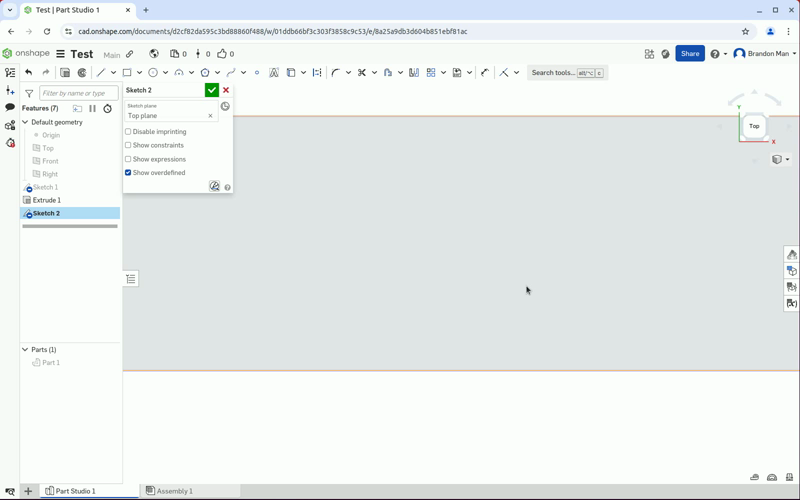
click(526, 285)
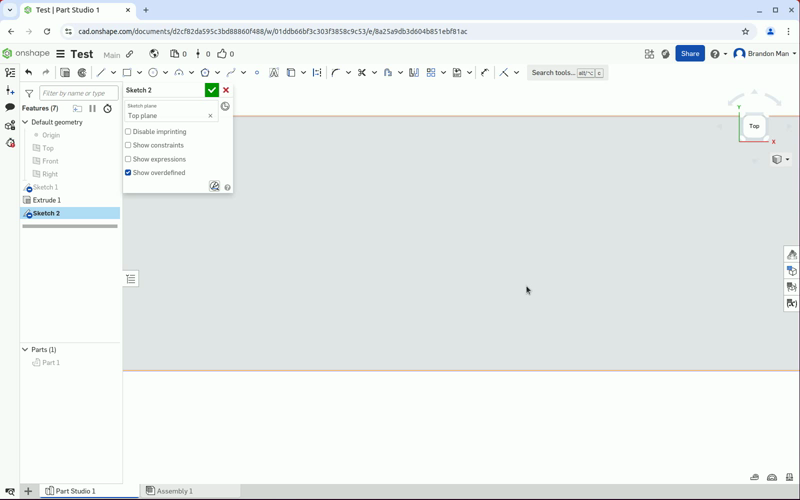
scroll(-6)
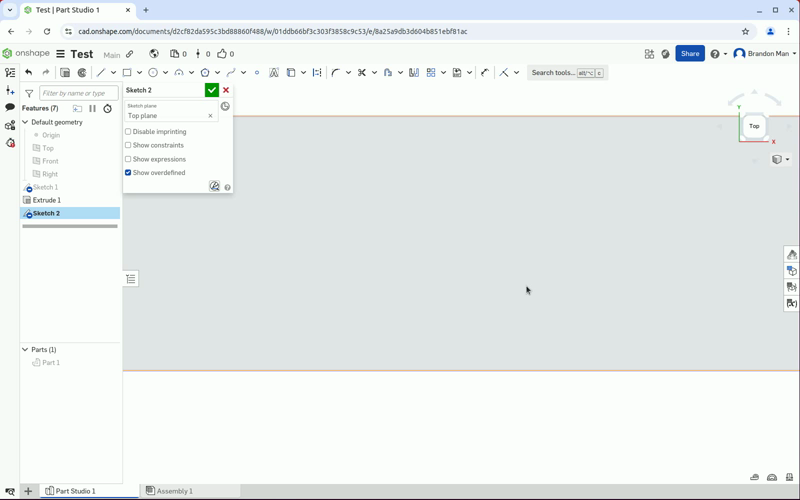
scroll(-6)
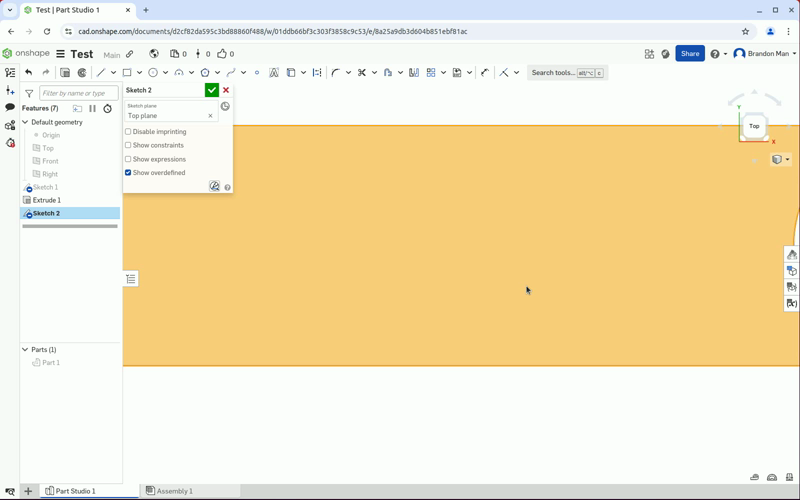
scroll(-6)
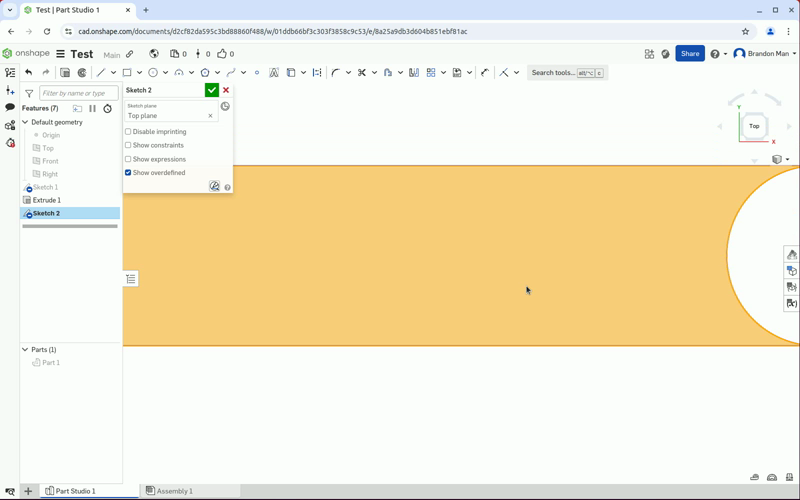
scroll(-6)
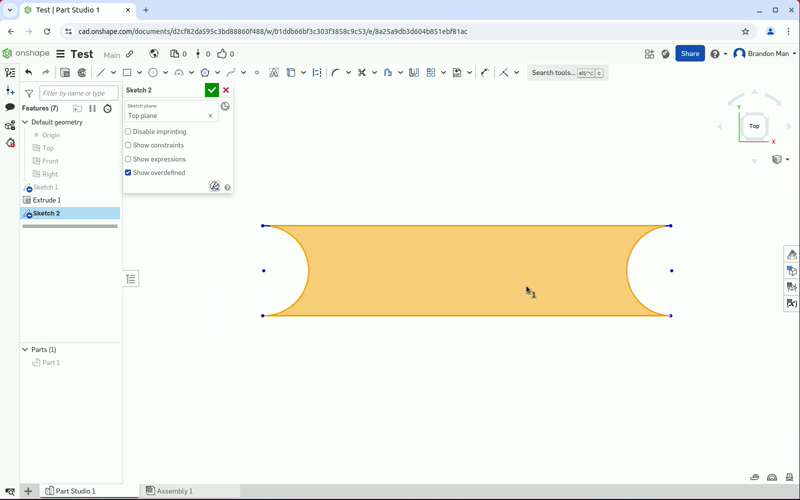
scroll(-6)
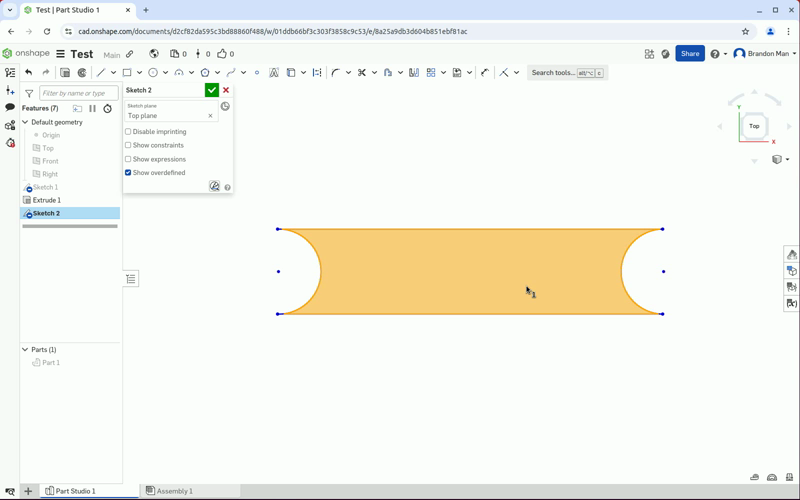
scroll(-6)
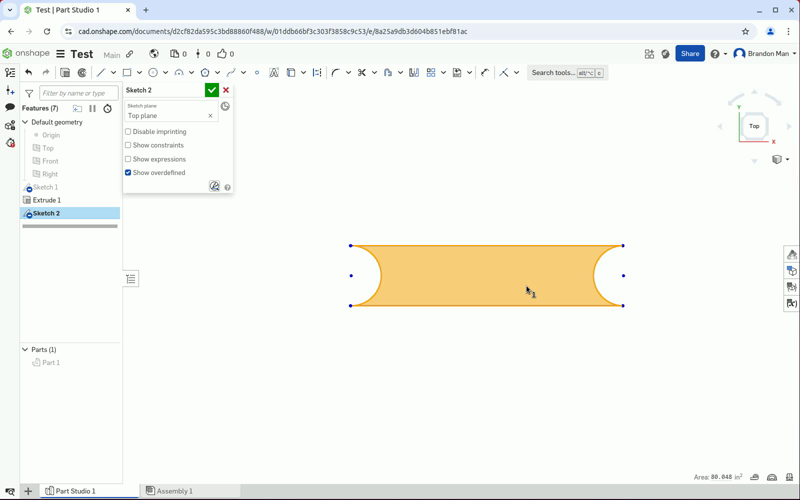
scroll(-6)
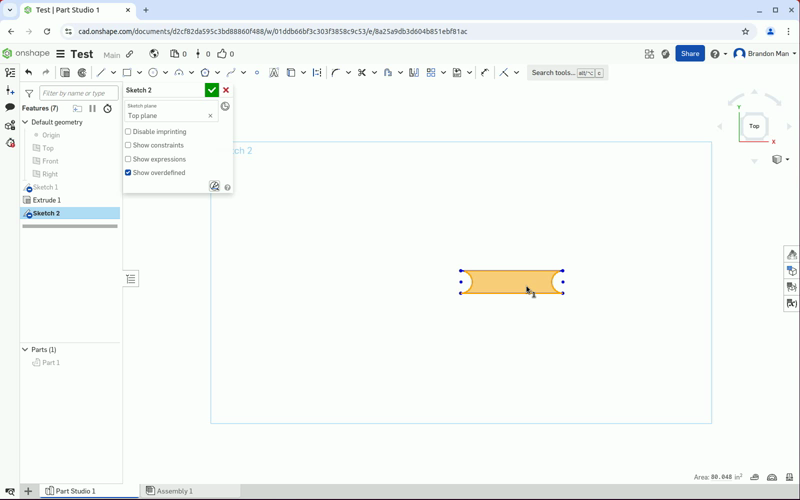
mouse_move(73, 352)
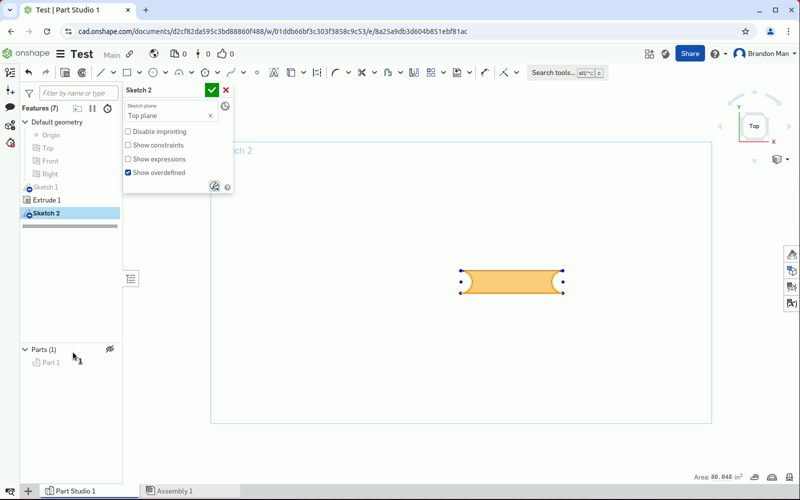
key(shift+y)
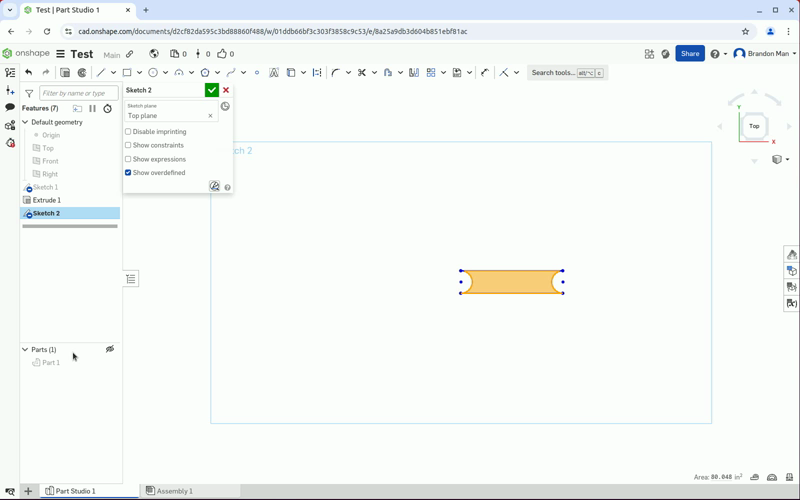
key(shift+e)
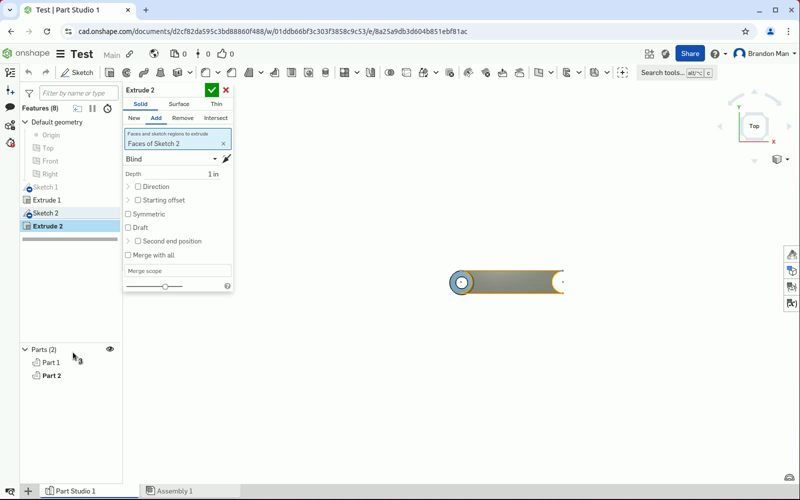
mouse_move(143, 106)
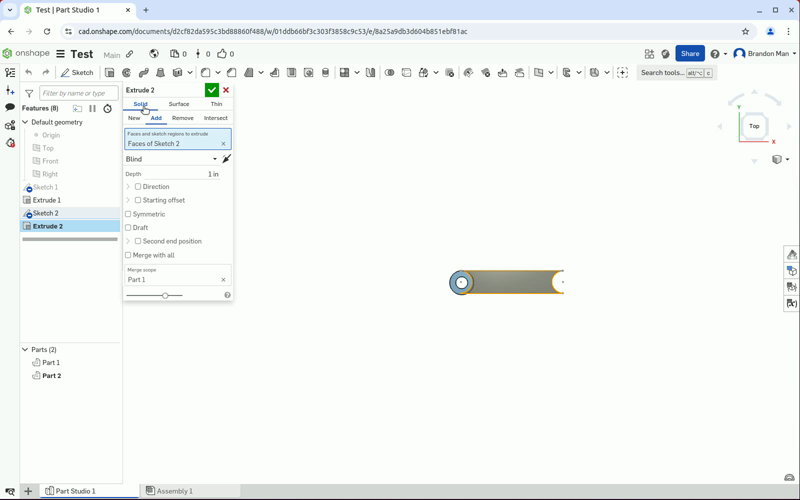
click(143, 106)
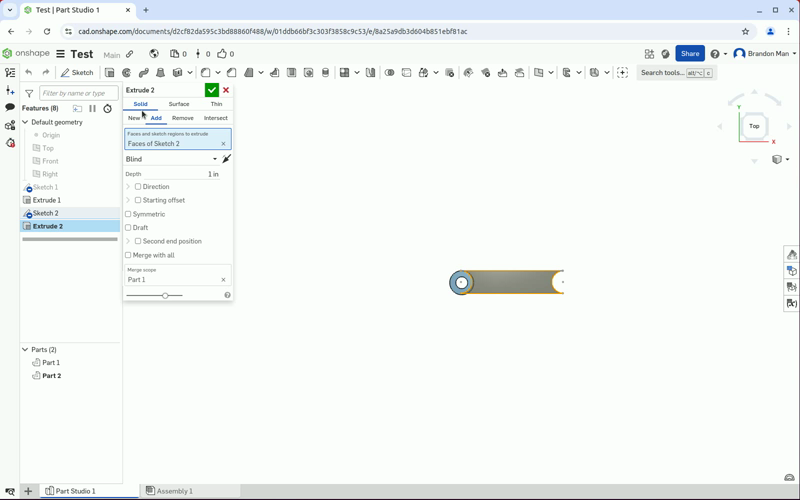
mouse_move(137, 120)
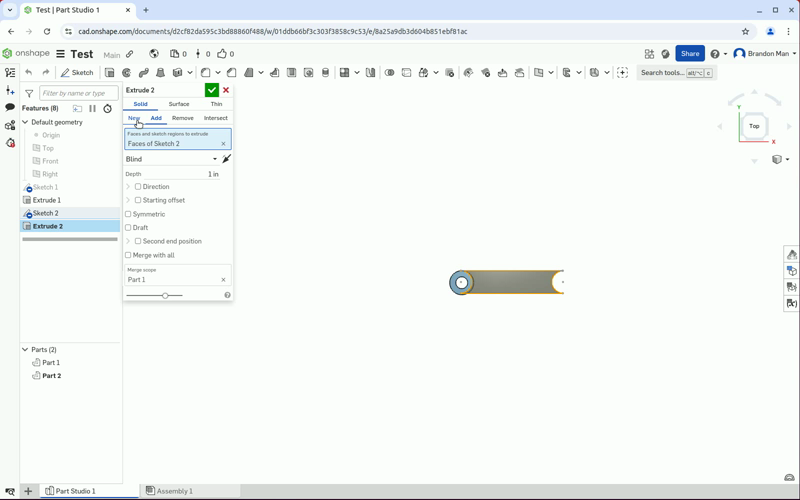
click(137, 120)
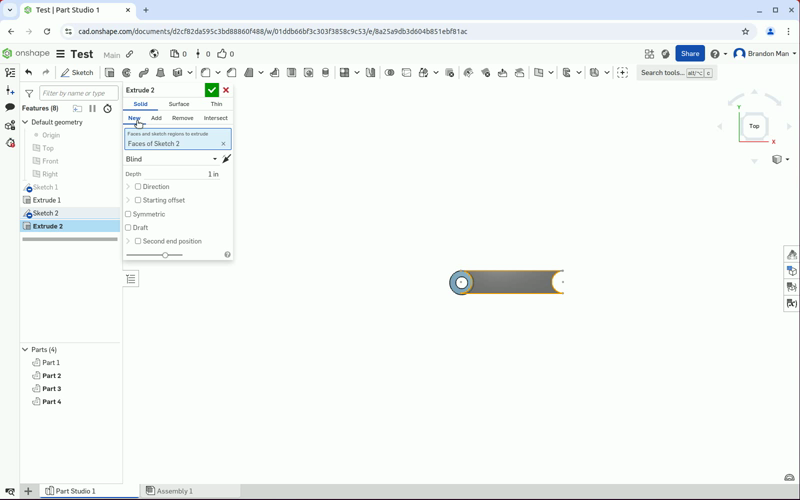
key(tab, 4)
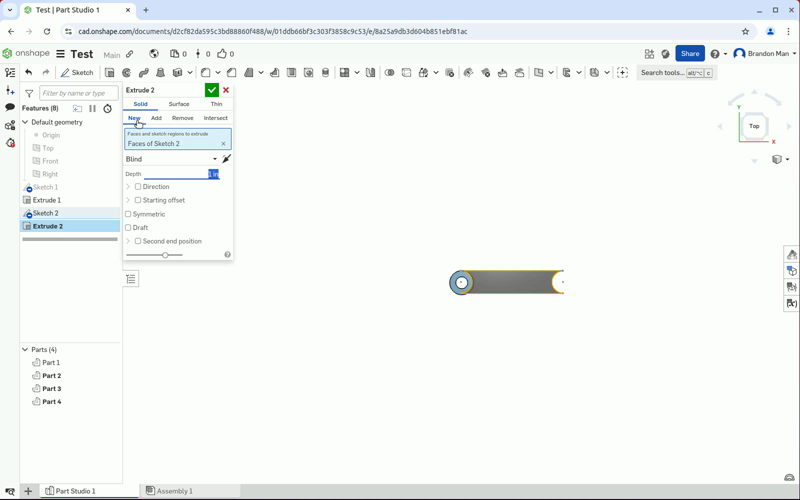
text(2.166)
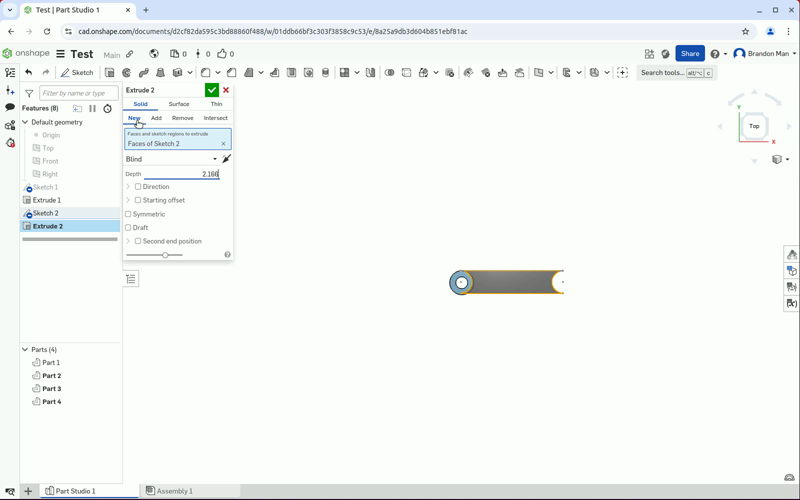
key(enter)
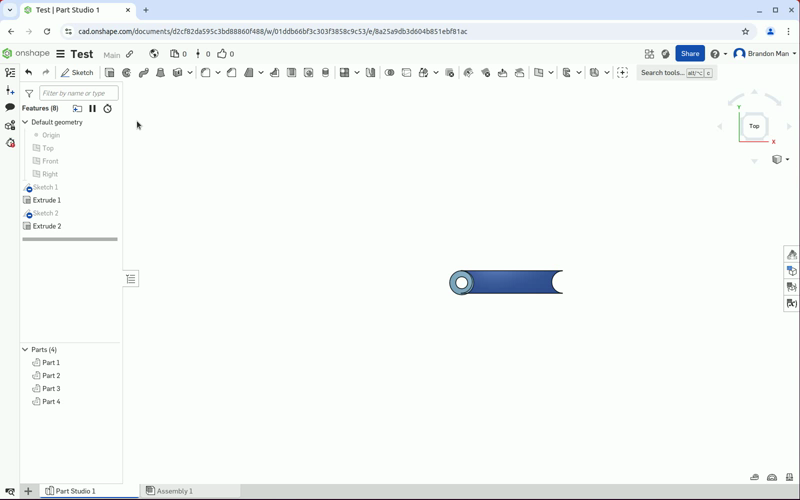
key(shift+h)
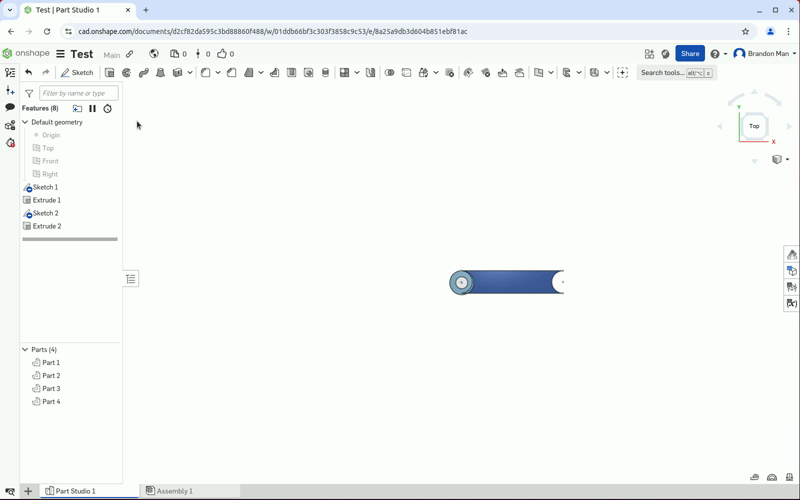
key(shift+h)
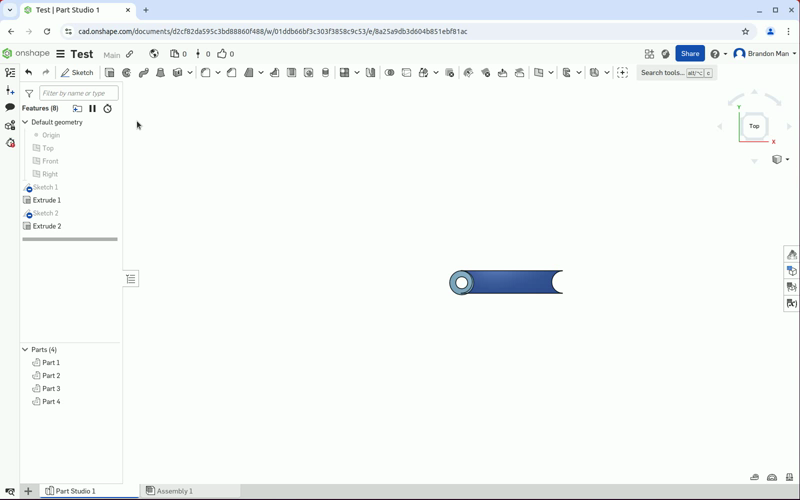
mouse_move(73, 189)
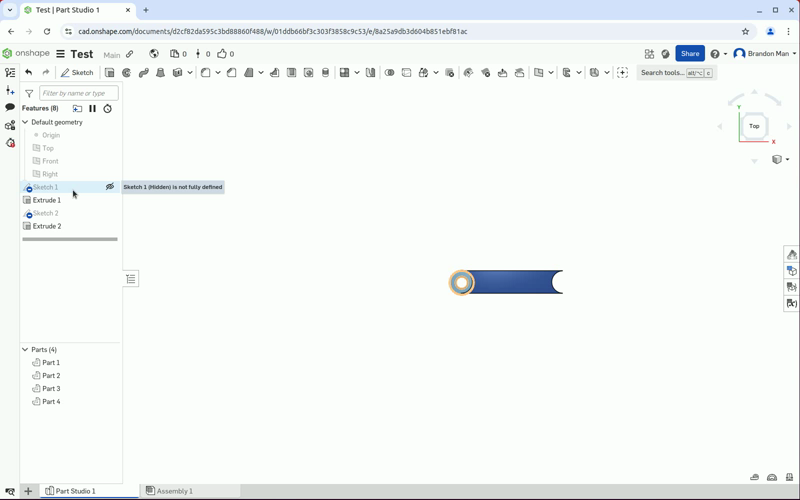
click(73, 189)
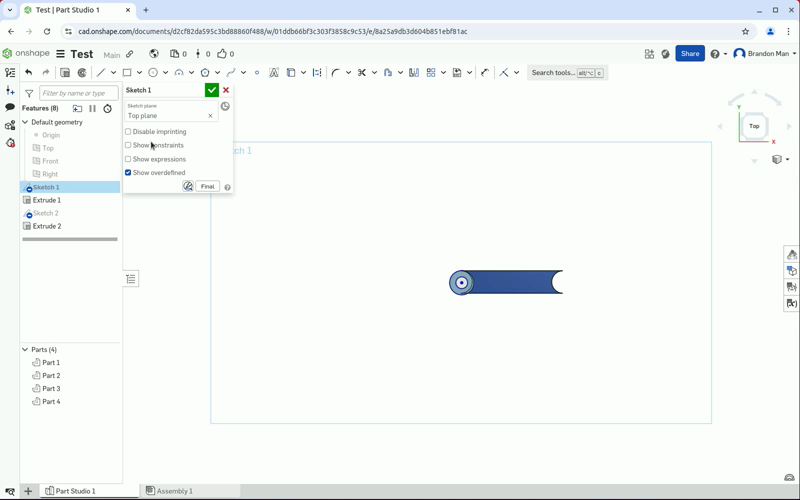
mouse_move(229, 92)
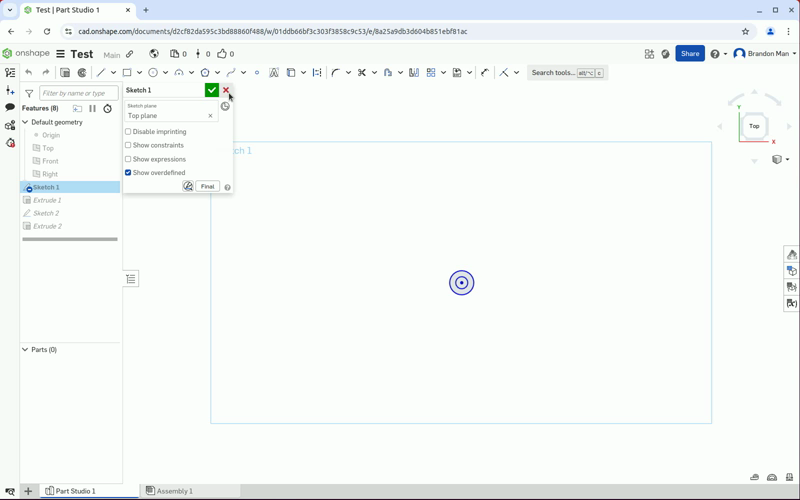
click(229, 92)
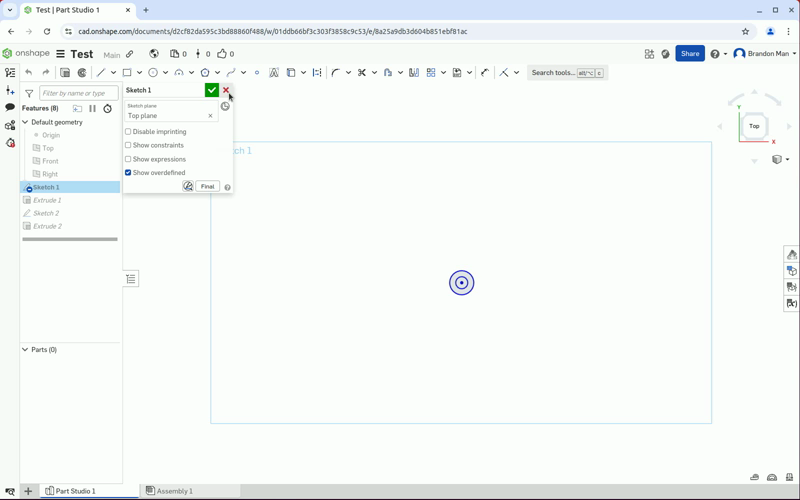
key(shift+s)
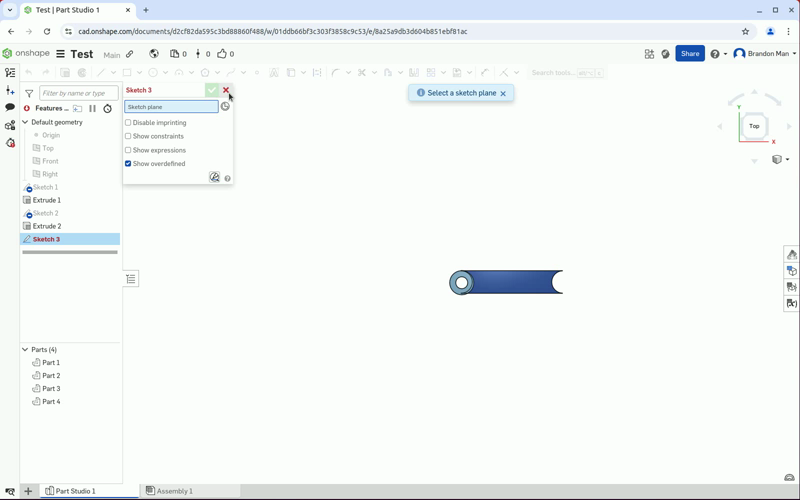
mouse_move(73, 150)
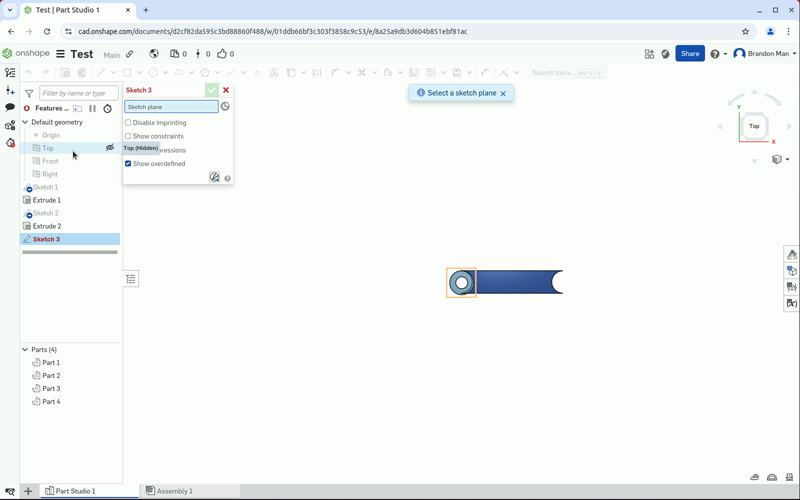
click(73, 150)
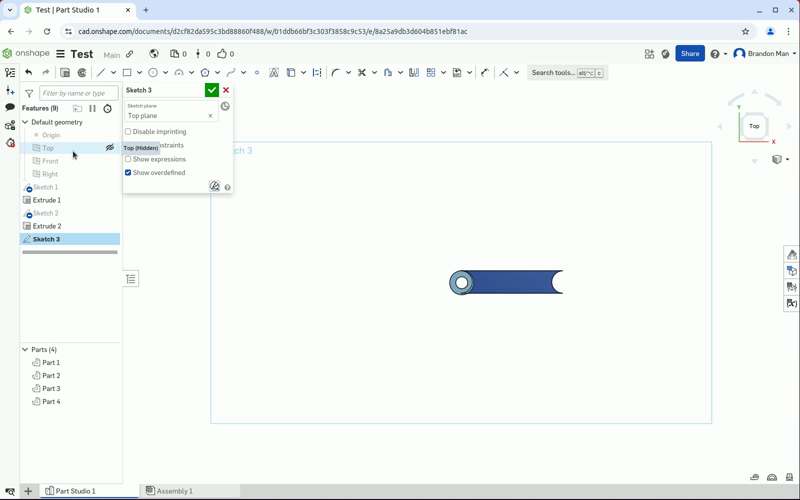
mouse_move(73, 352)
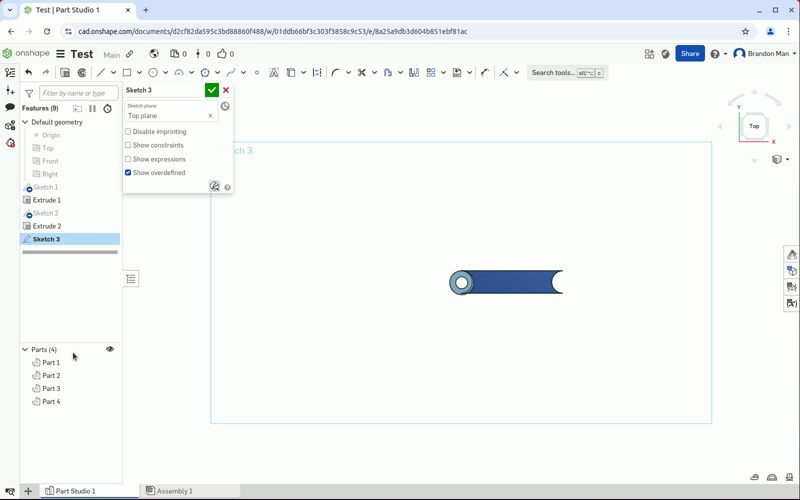
key(y)
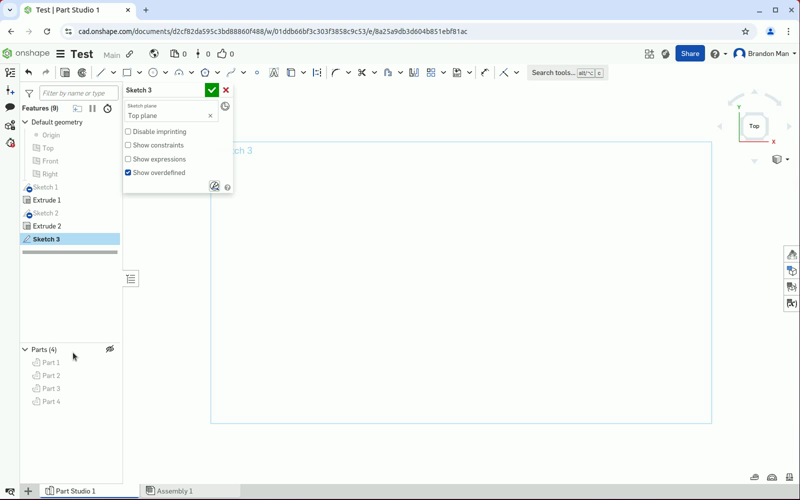
key(c)
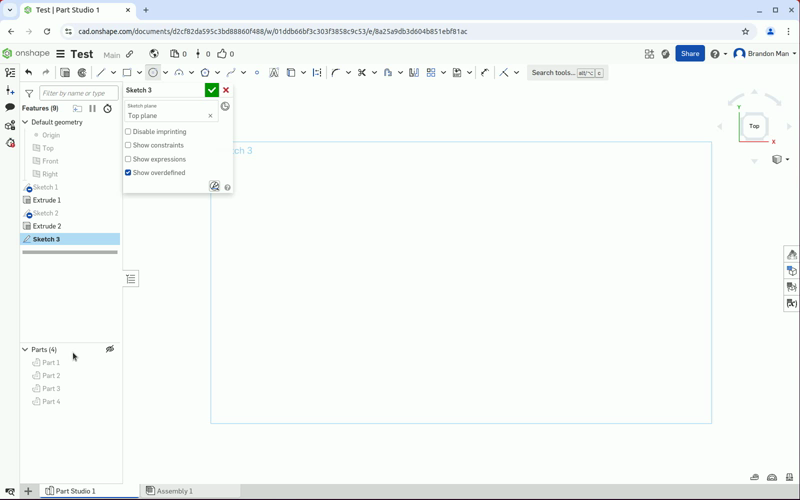
key_down(shift)
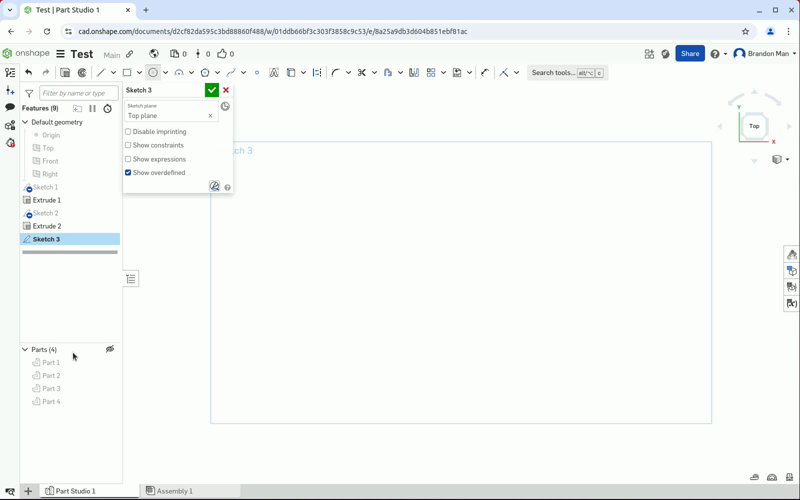
mouse_move(562, 282)
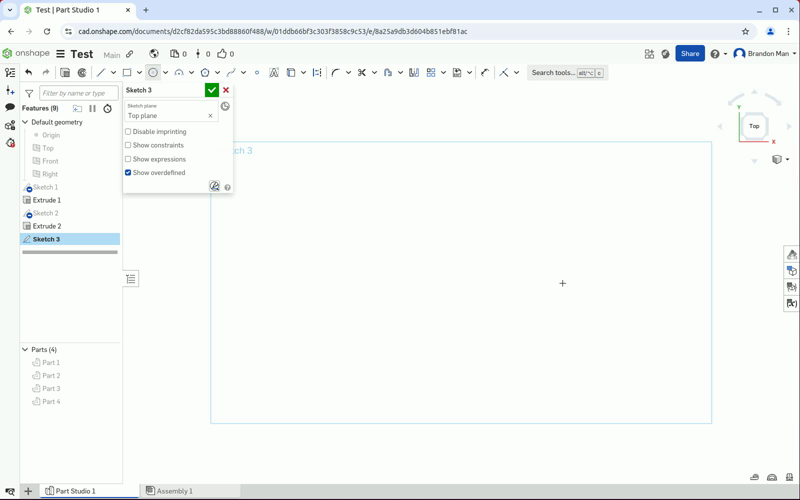
click(562, 282)
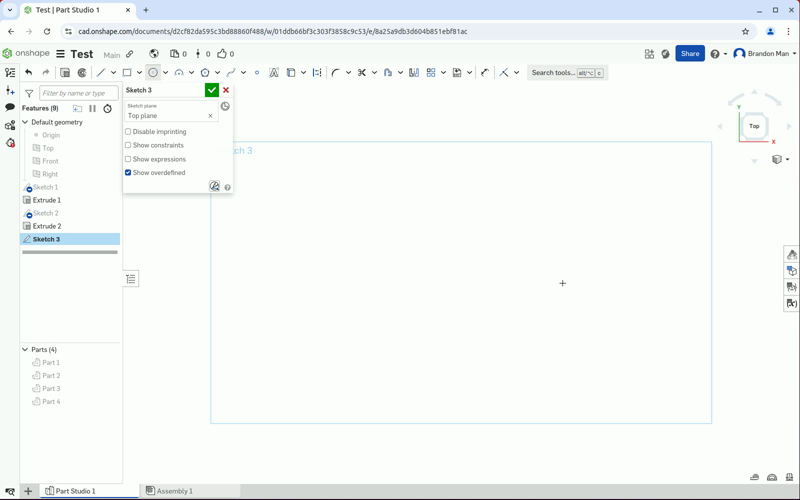
key_up(shift)
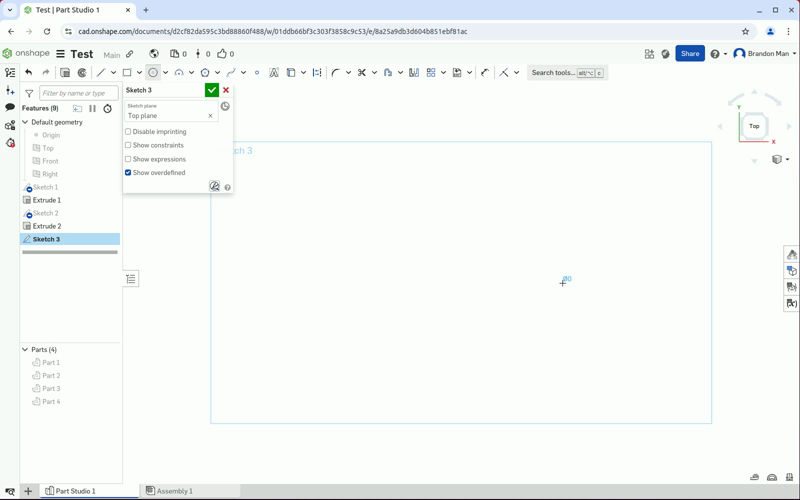
mouse_move(574, 282)
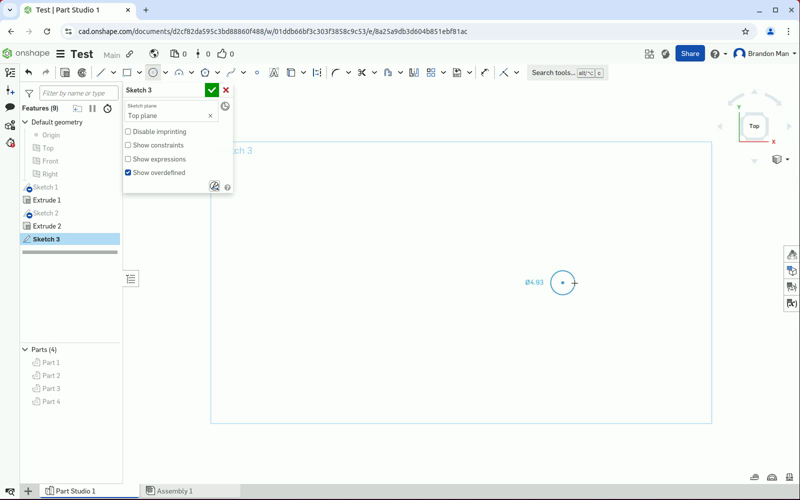
click(574, 282)
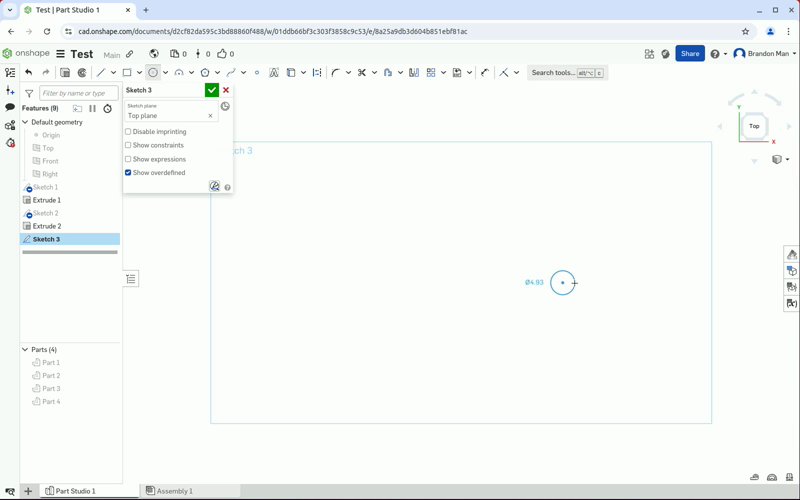
key(esc)
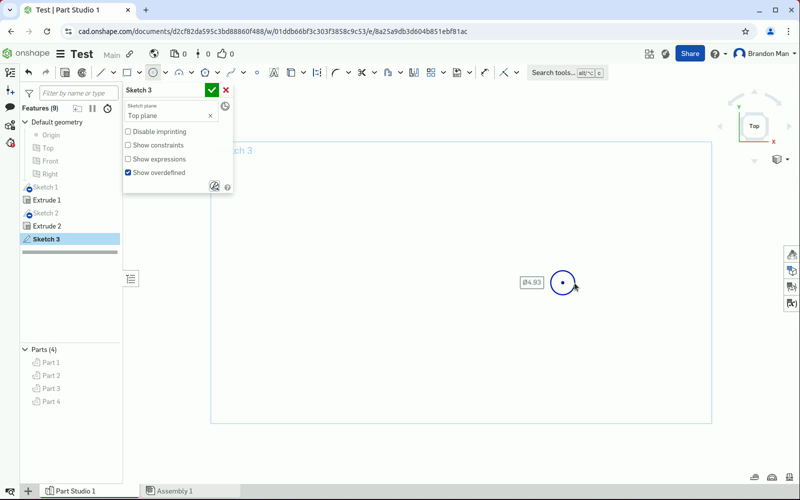
key(c)
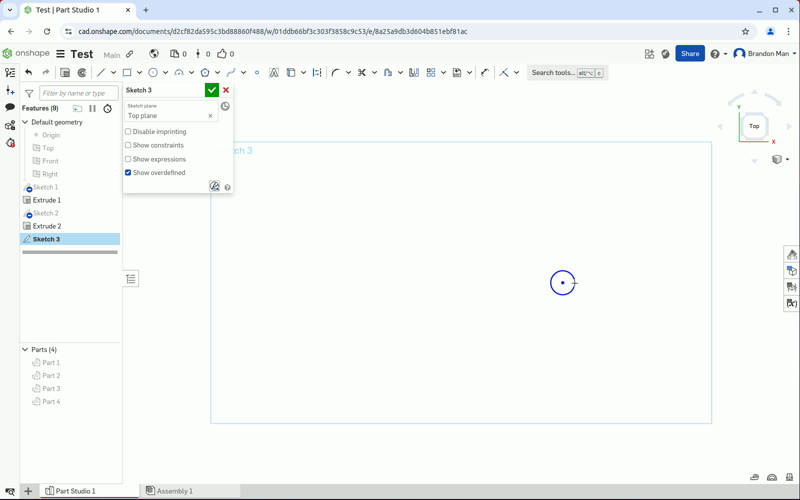
key_down(shift)
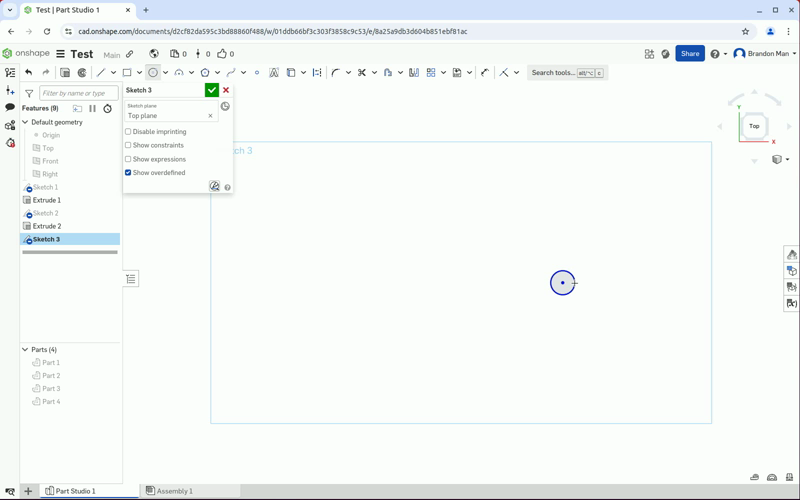
mouse_move(562, 282)
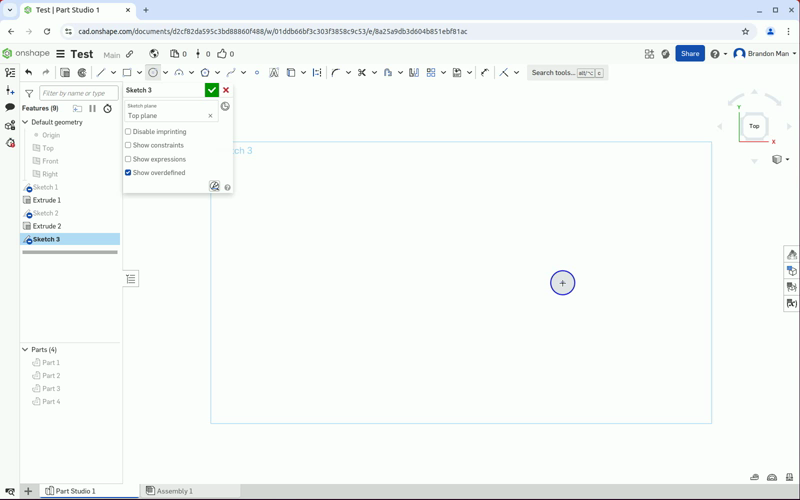
click(562, 282)
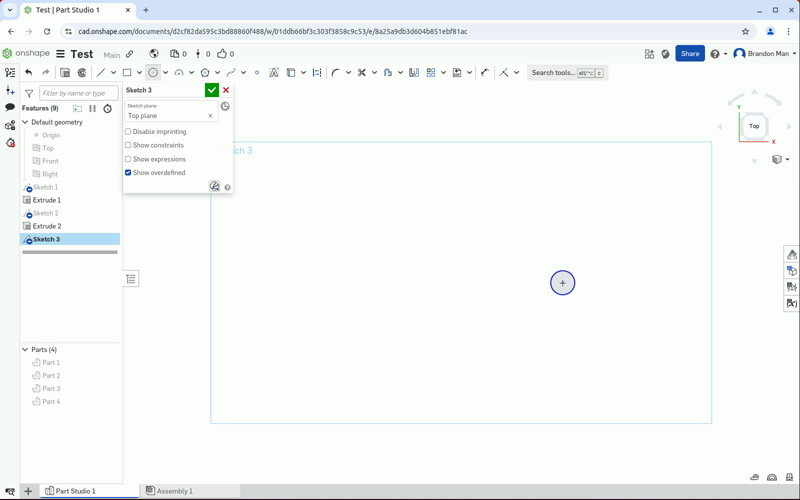
key_up(shift)
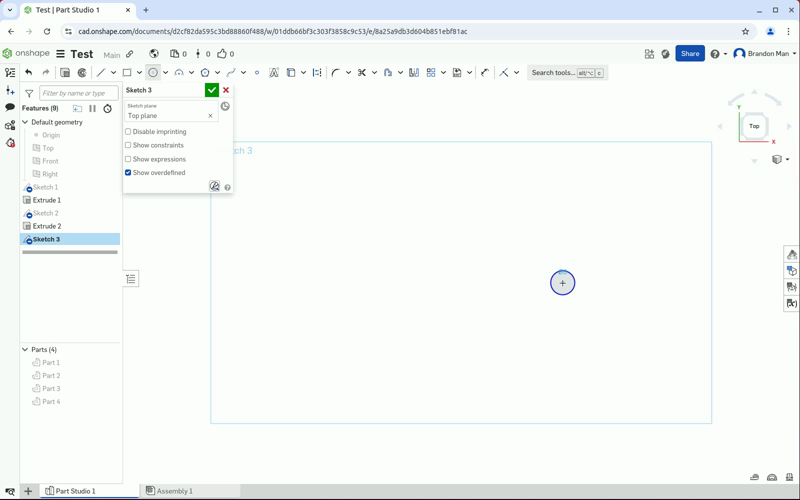
mouse_move(568, 282)
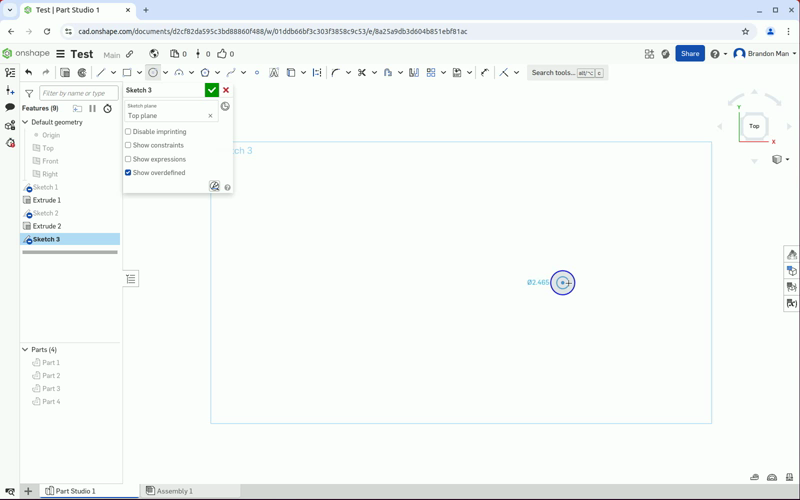
click(568, 282)
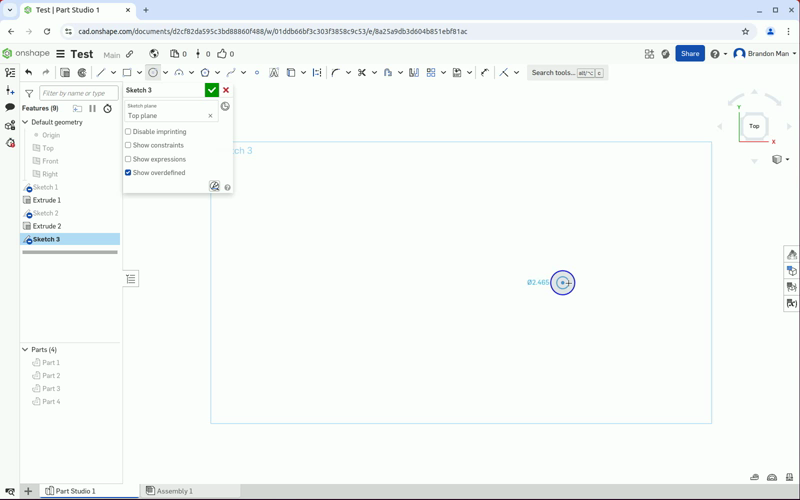
key(esc)
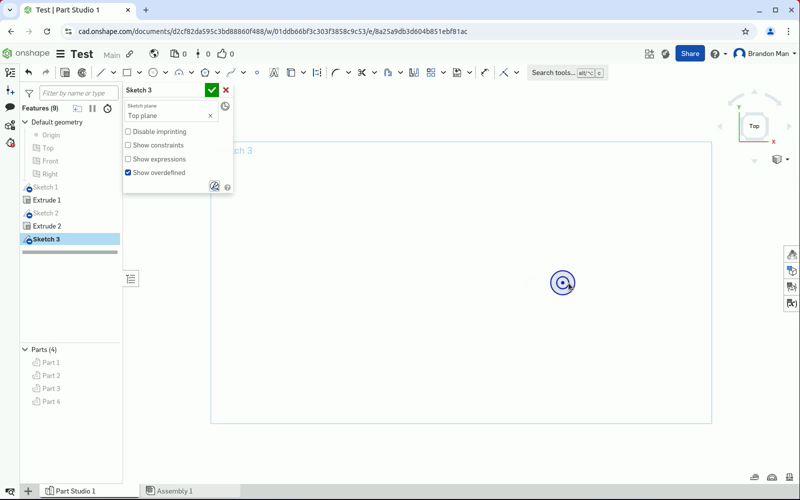
mouse_move(554, 278)
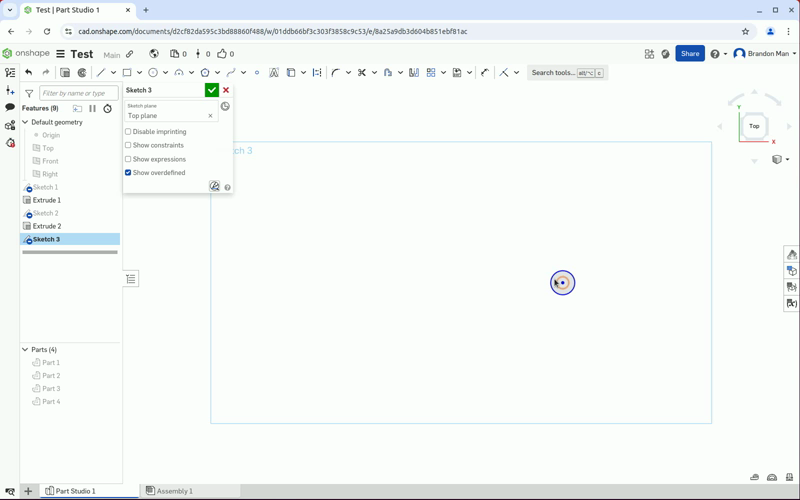
scroll(6)
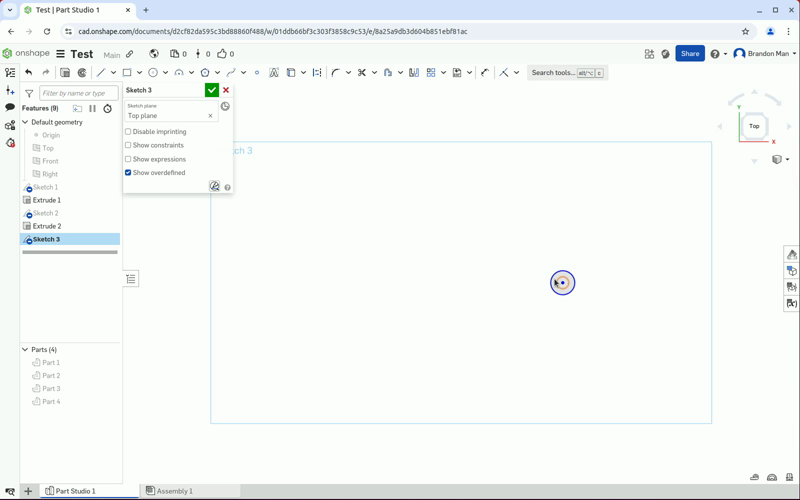
scroll(6)
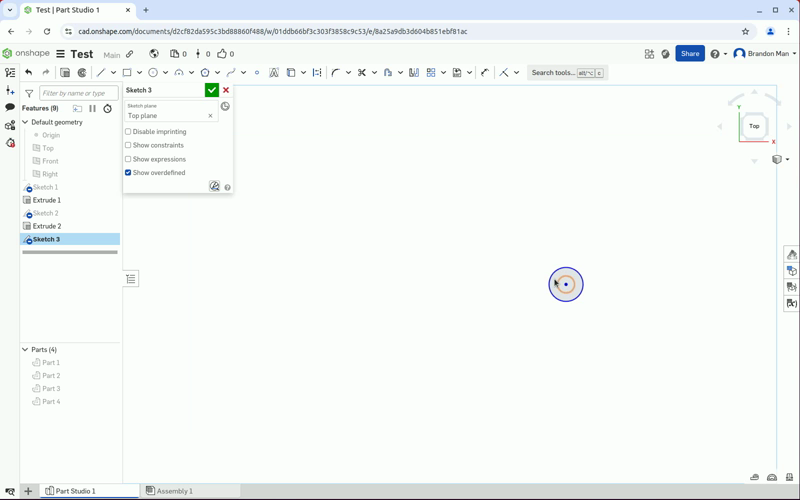
scroll(6)
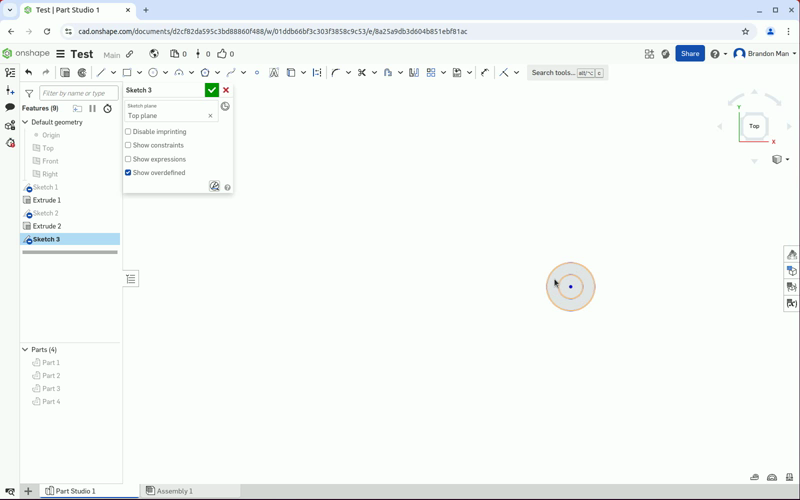
scroll(6)
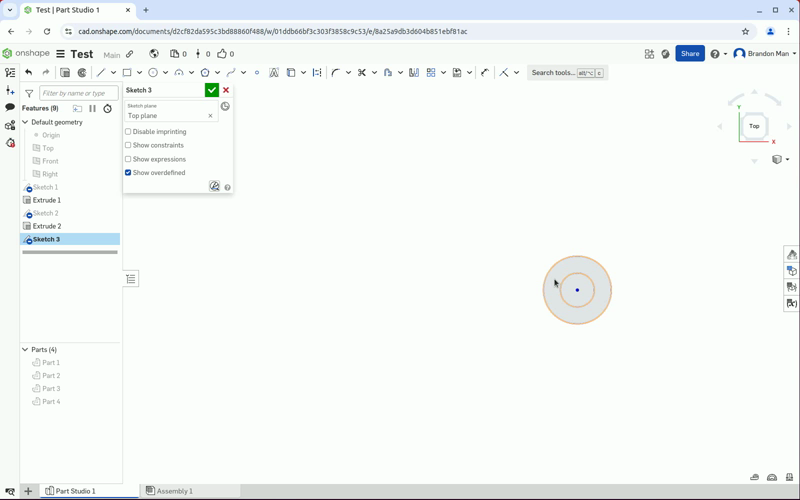
scroll(6)
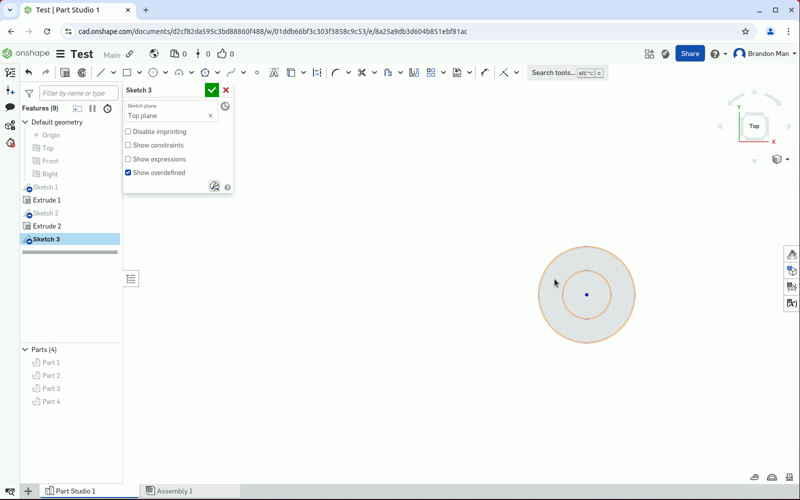
scroll(6)
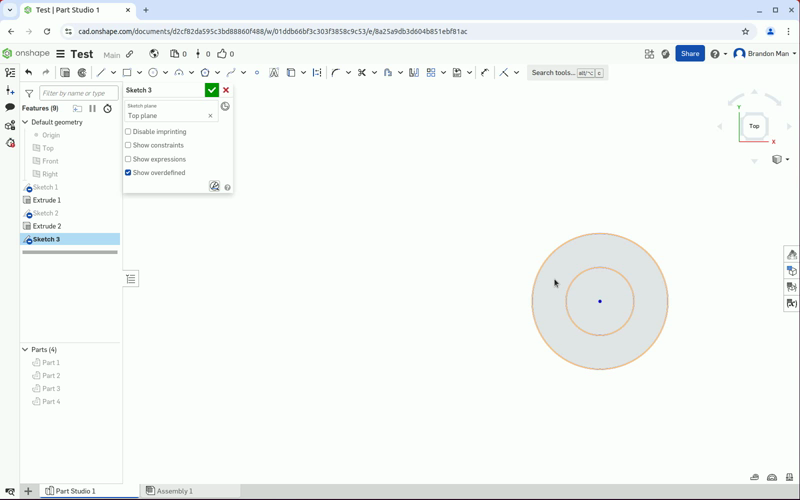
scroll(6)
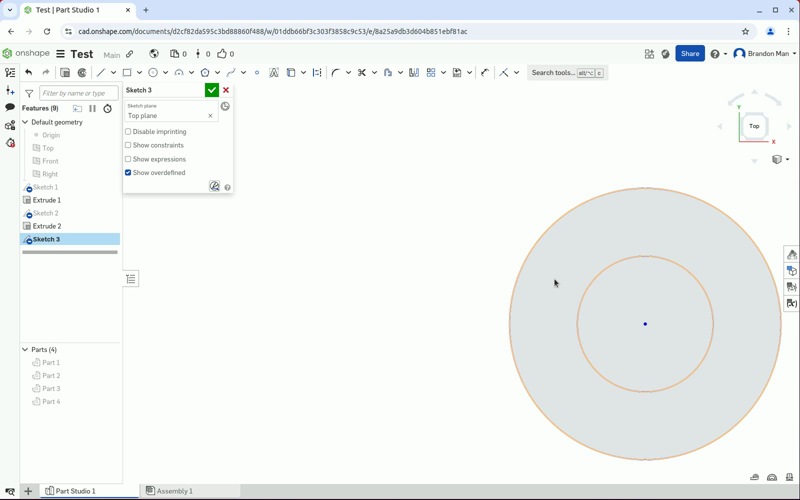
click(554, 278)
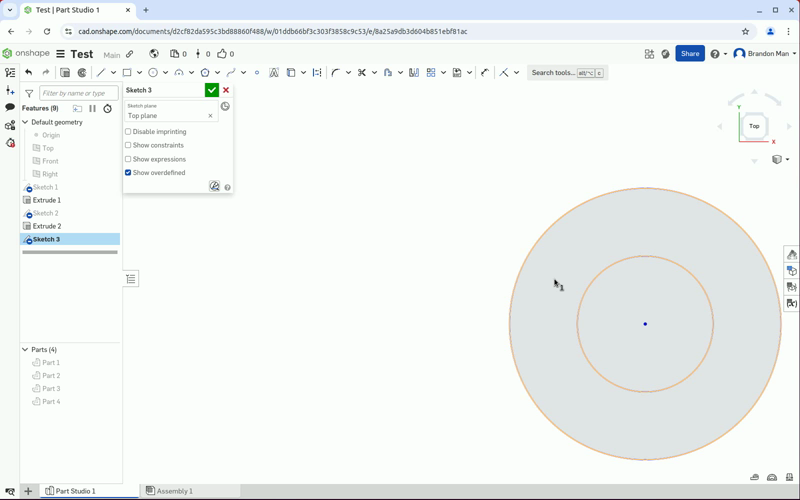
scroll(-6)
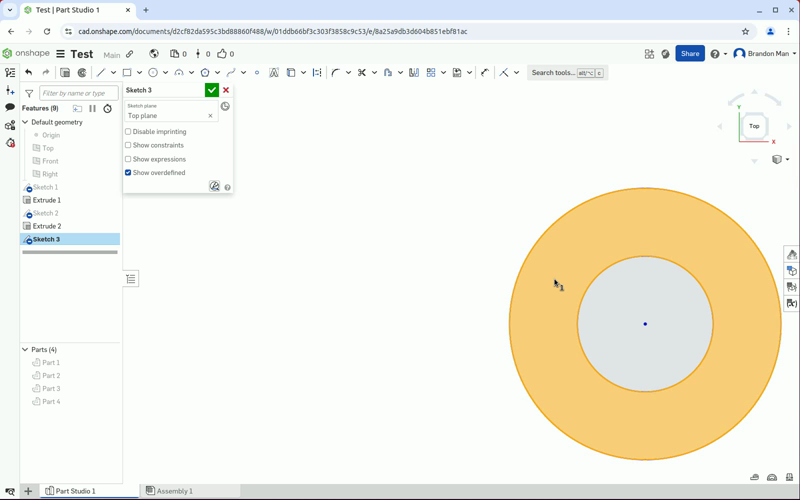
scroll(-6)
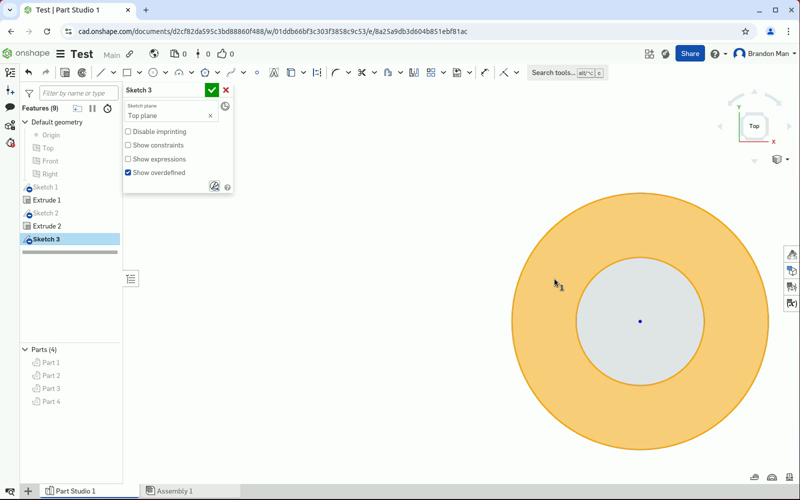
scroll(-6)
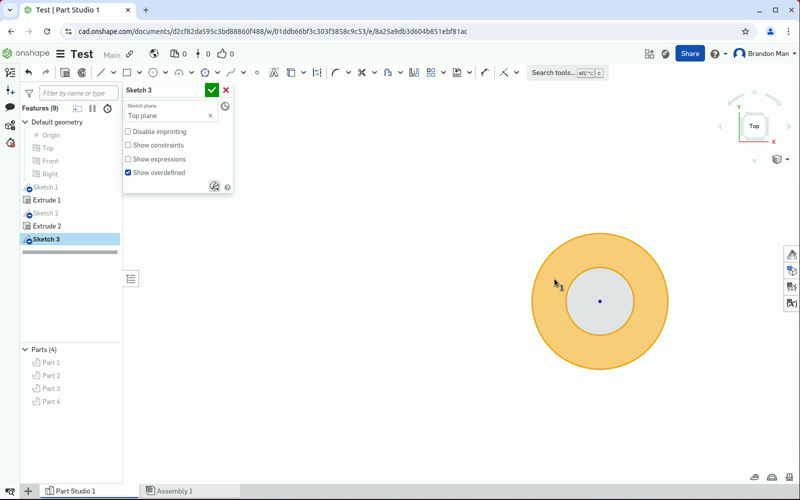
scroll(-6)
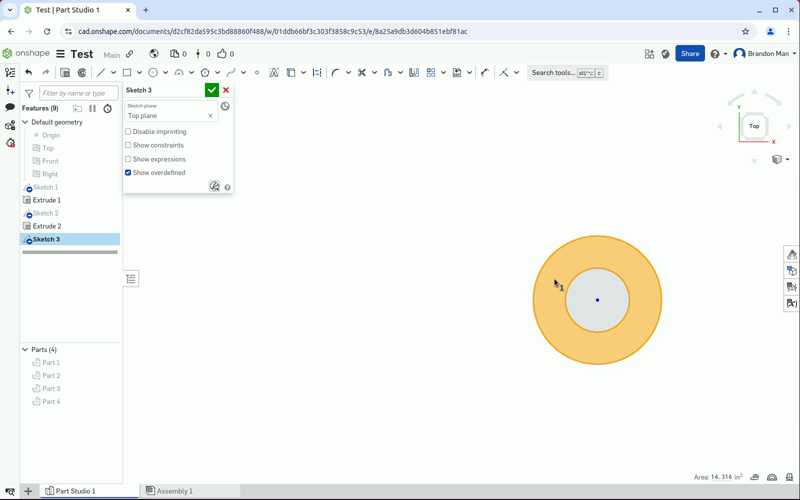
scroll(-6)
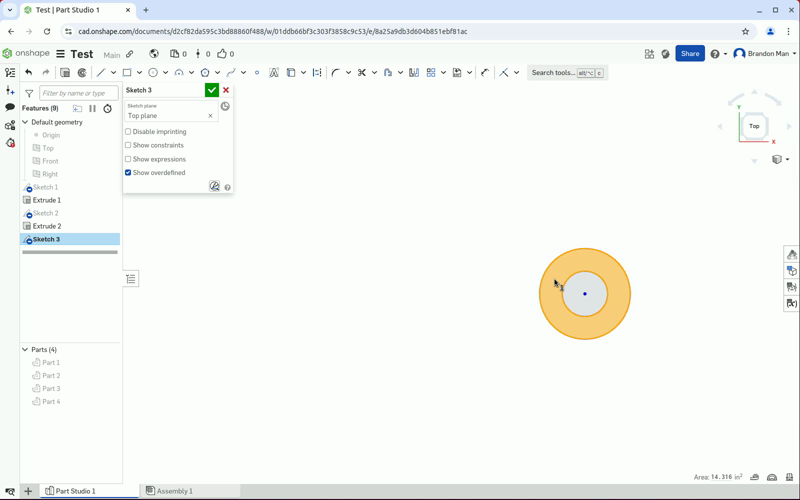
scroll(-6)
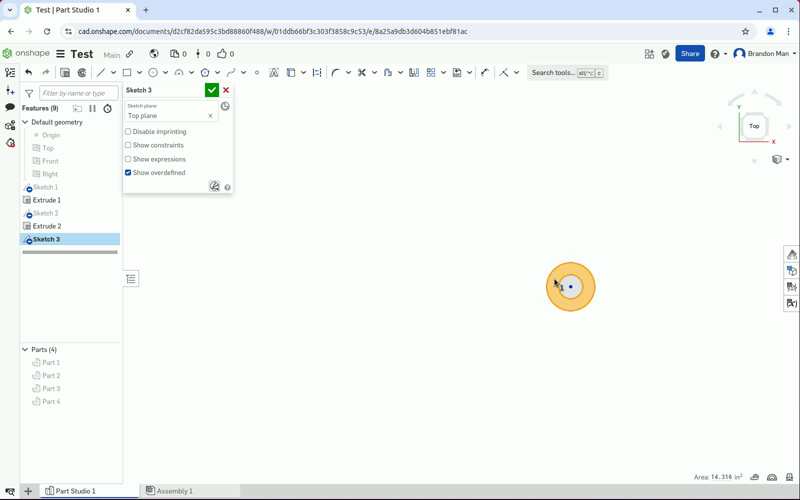
scroll(-6)
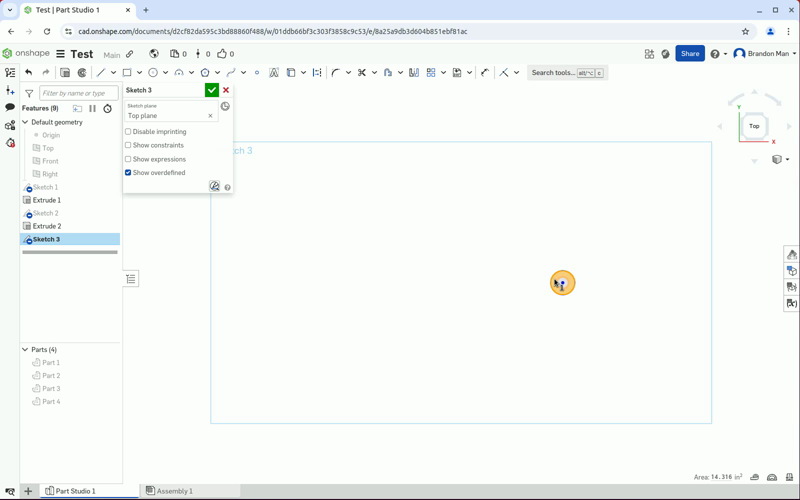
mouse_move(73, 352)
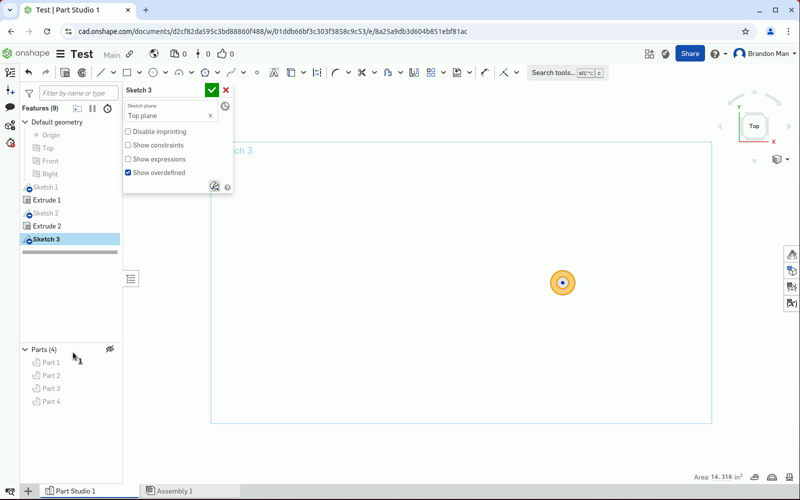
key(shift+y)
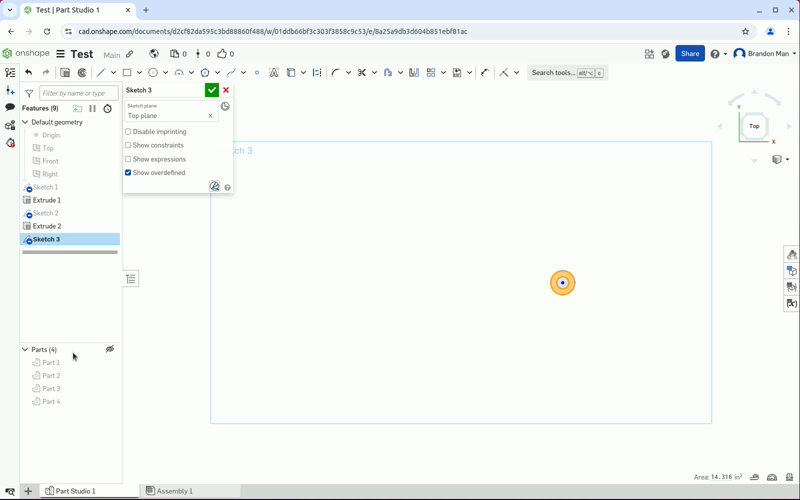
key(shift+e)
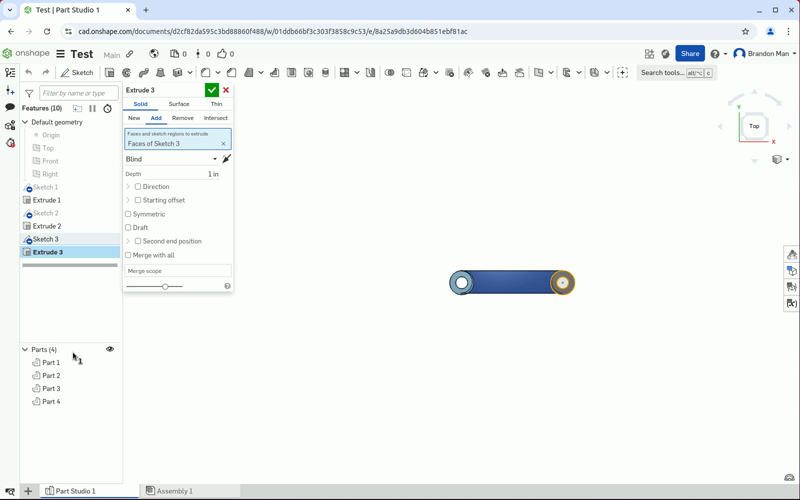
mouse_move(143, 106)
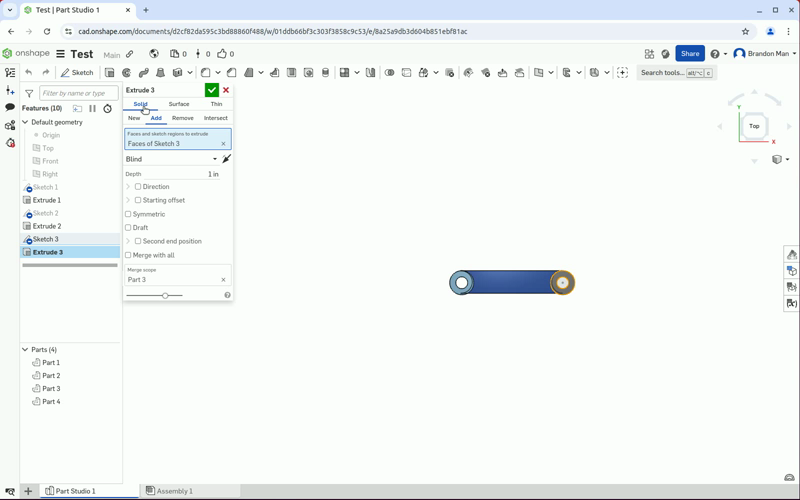
click(143, 106)
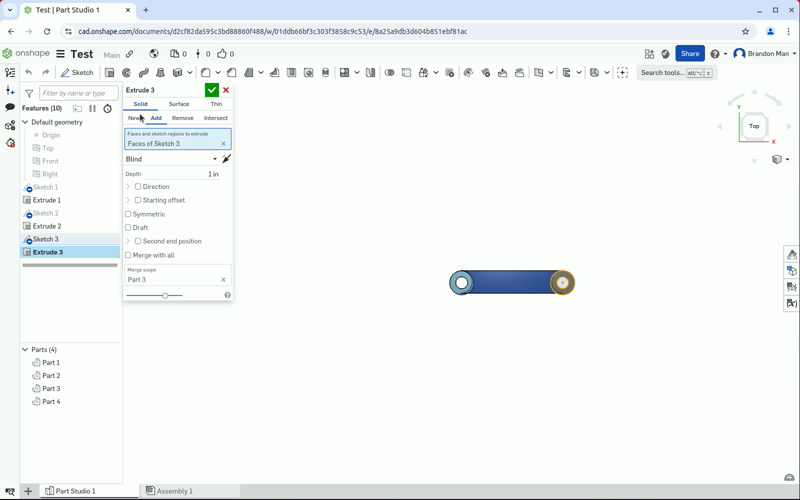
mouse_move(137, 120)
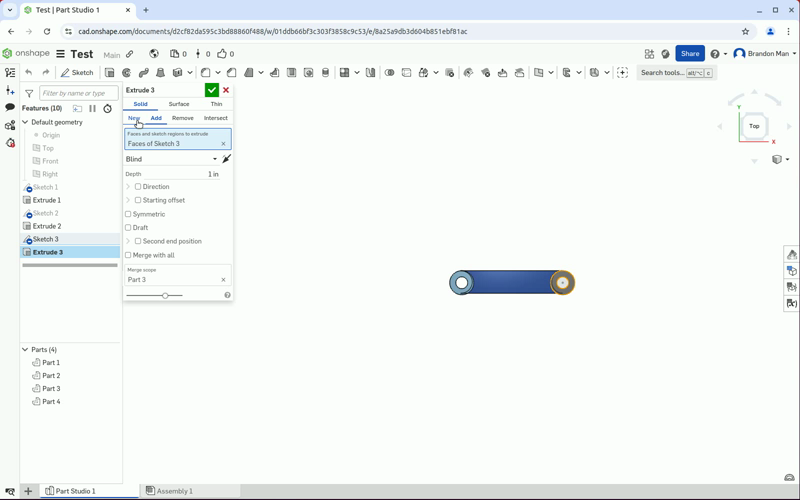
click(137, 120)
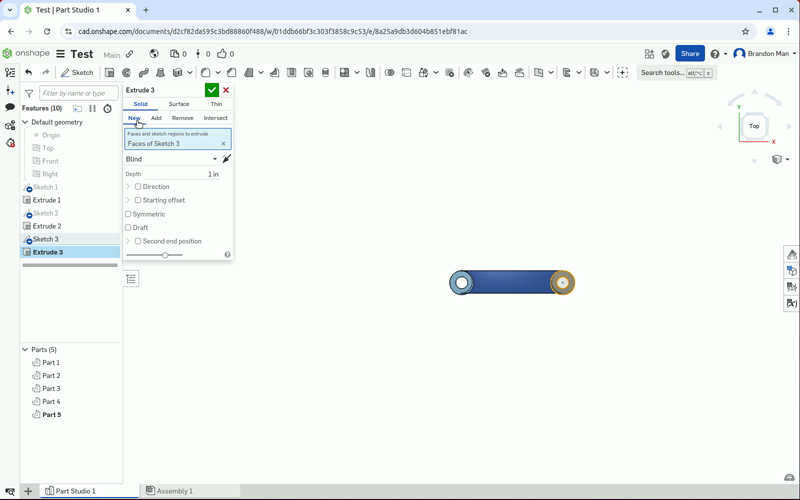
key(tab, 4)
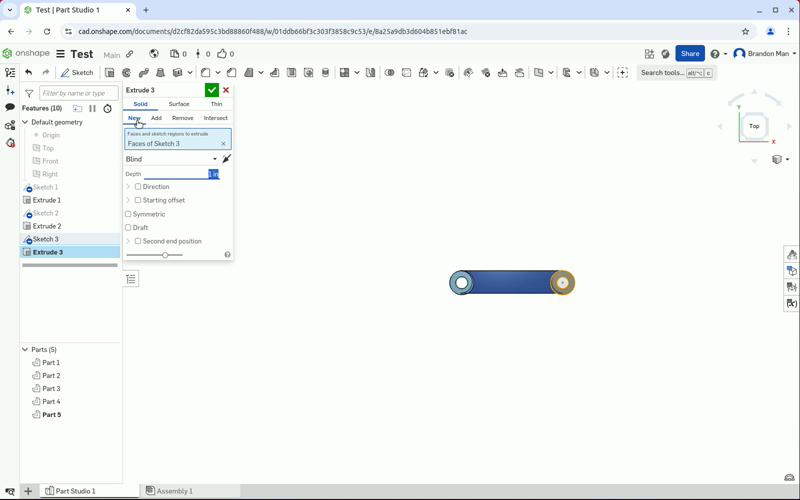
text(2.166)
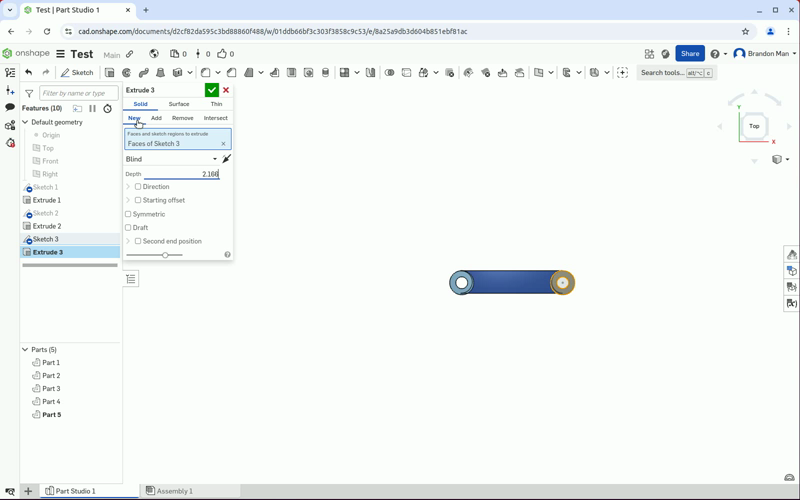
key(enter)
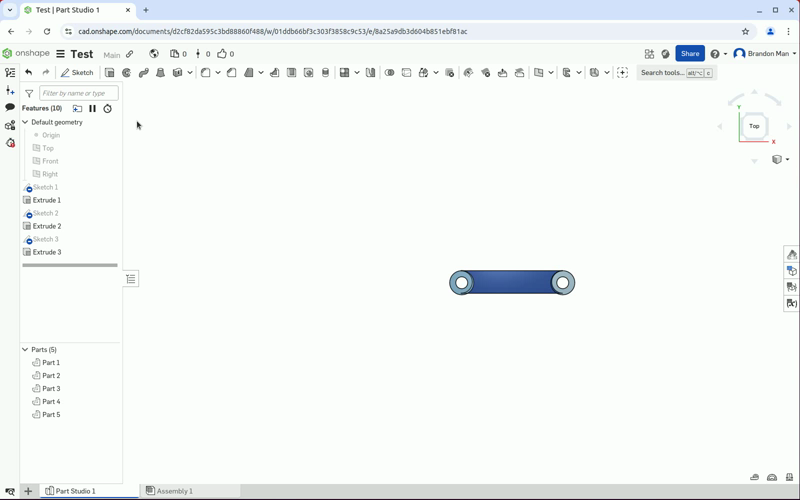
key(shift+h)
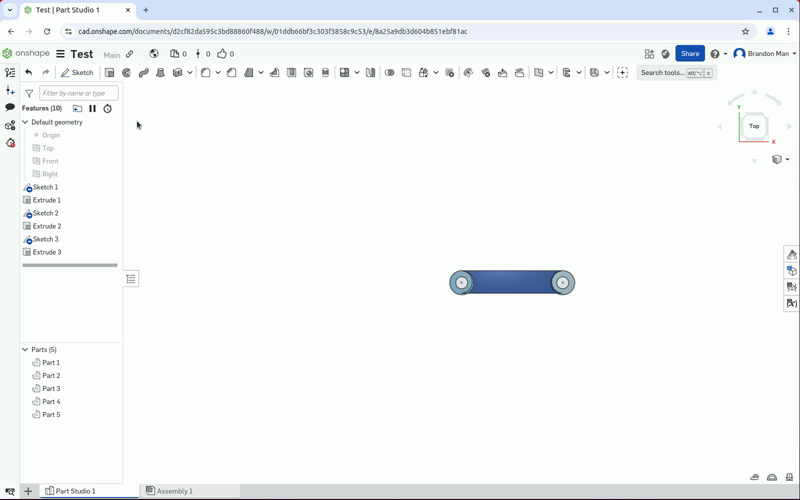
key(shift+h)
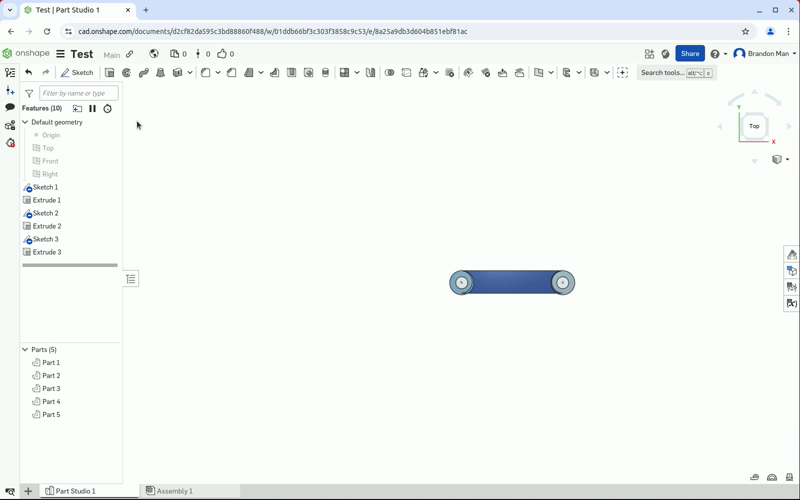
key(shift+7)
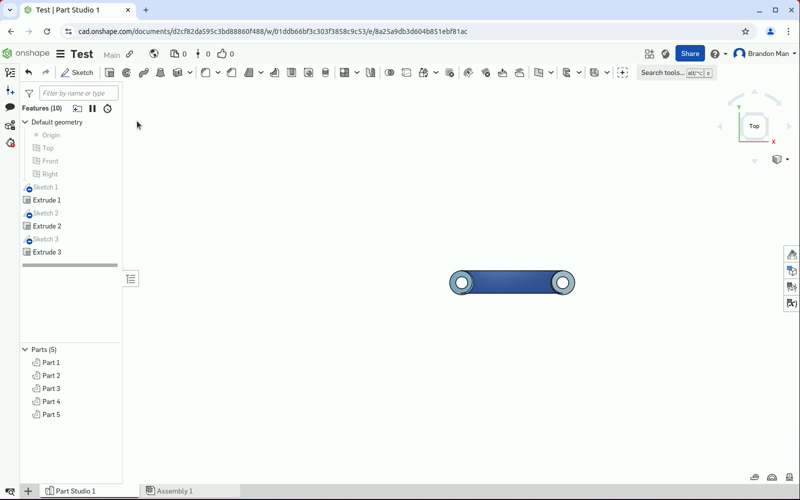
key(up, 3)
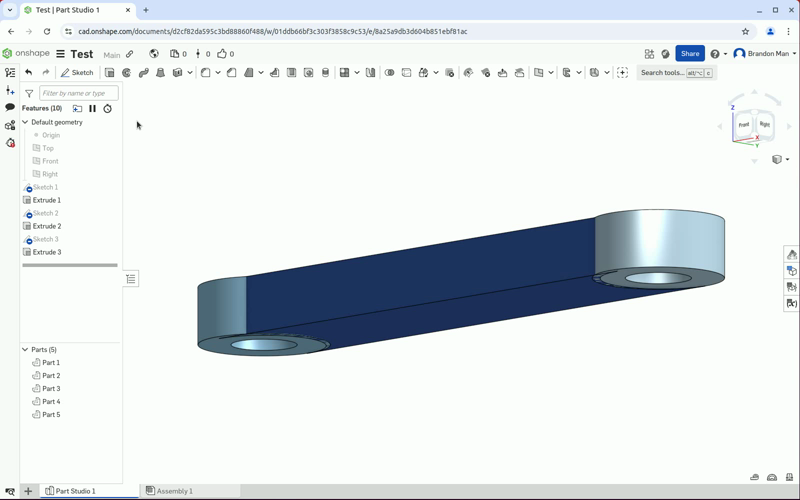
key(left, 3)
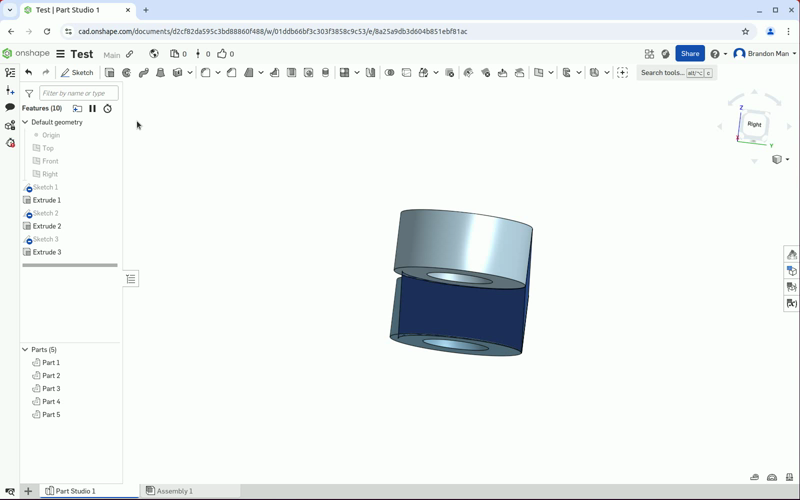
key(right, 3)
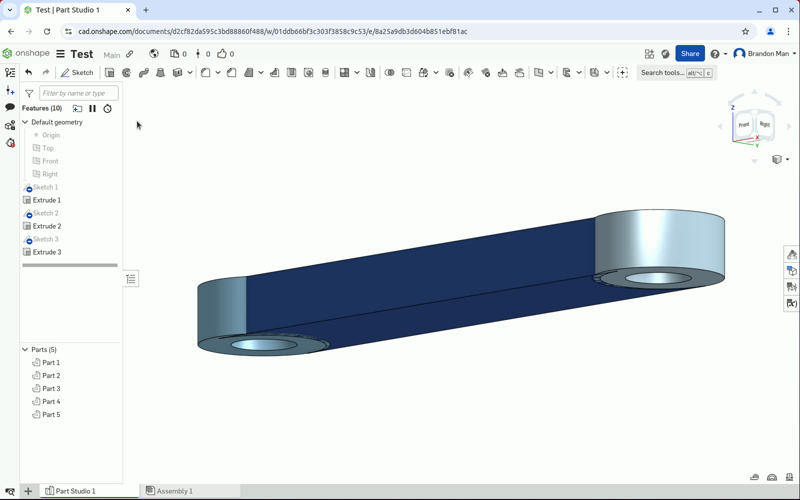
key(down, 3)
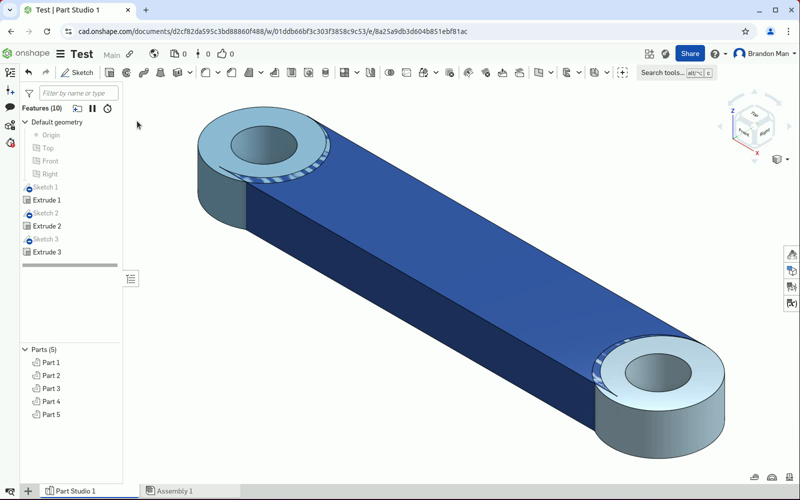
mouse_move(73, 189)
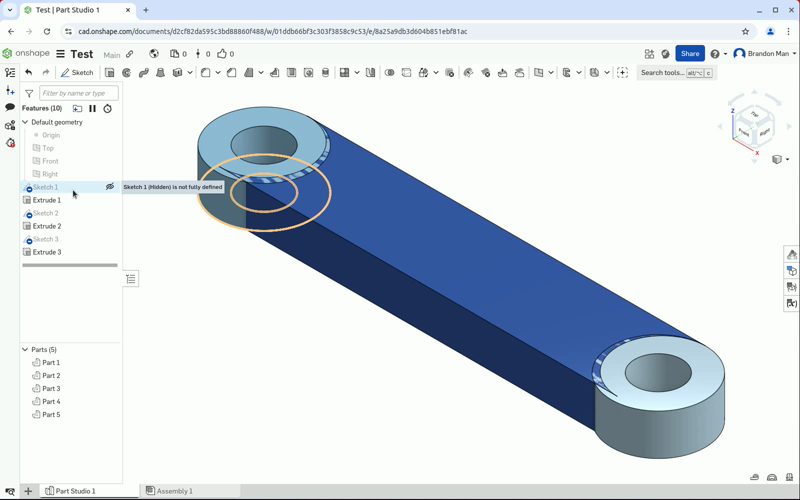
click(73, 189)